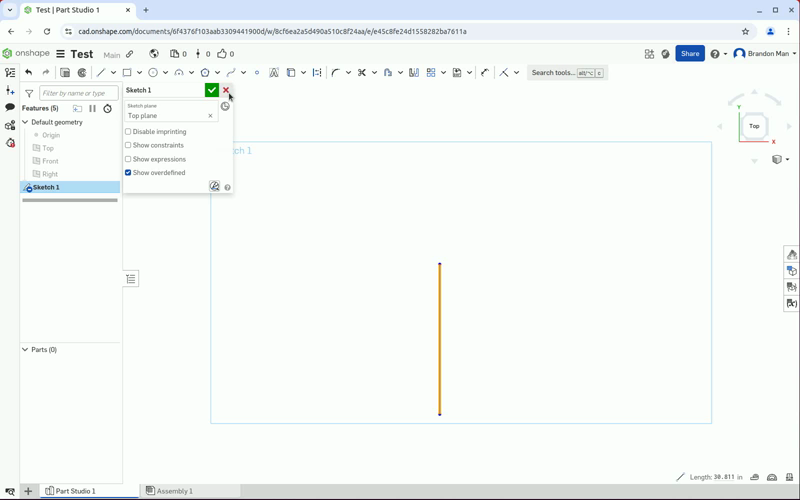
key(shift+h)
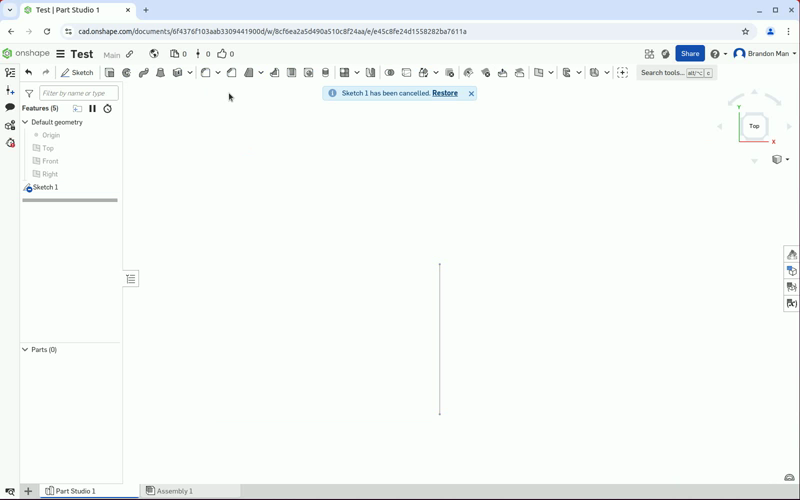
key(shift+s)
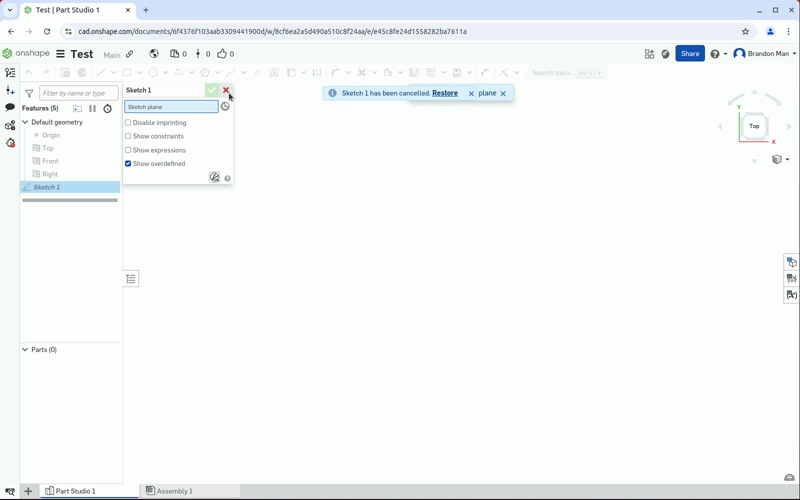
mouse_move(73, 150)
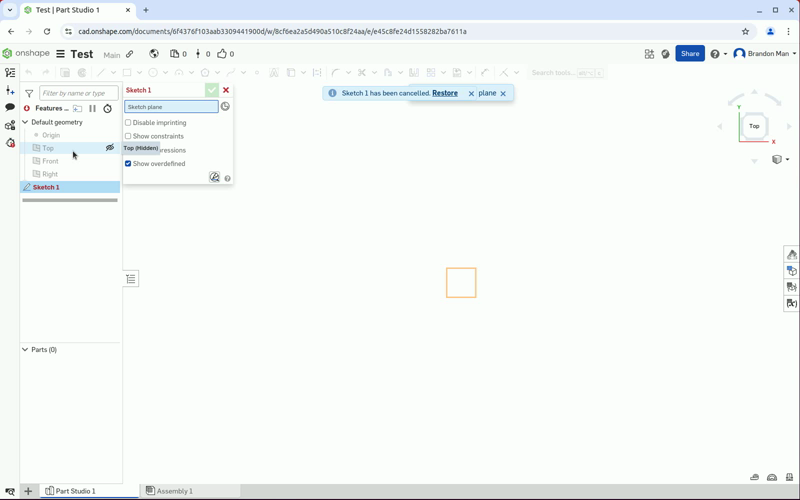
click(73, 150)
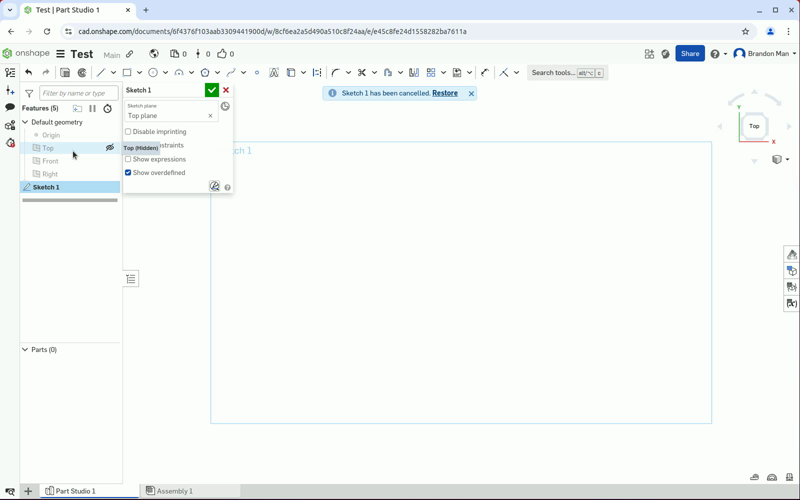
mouse_move(73, 352)
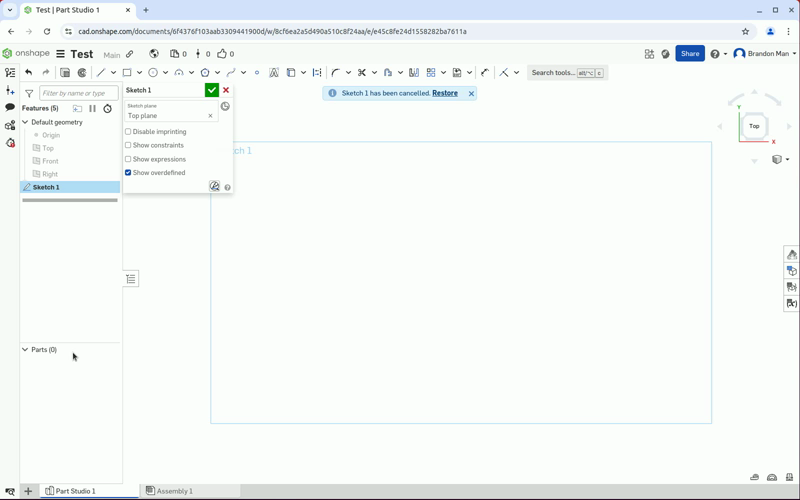
key(y)
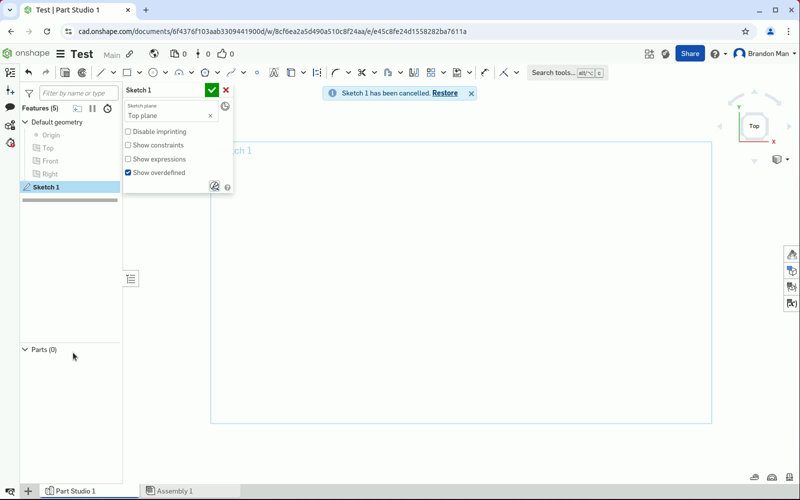
key(l)
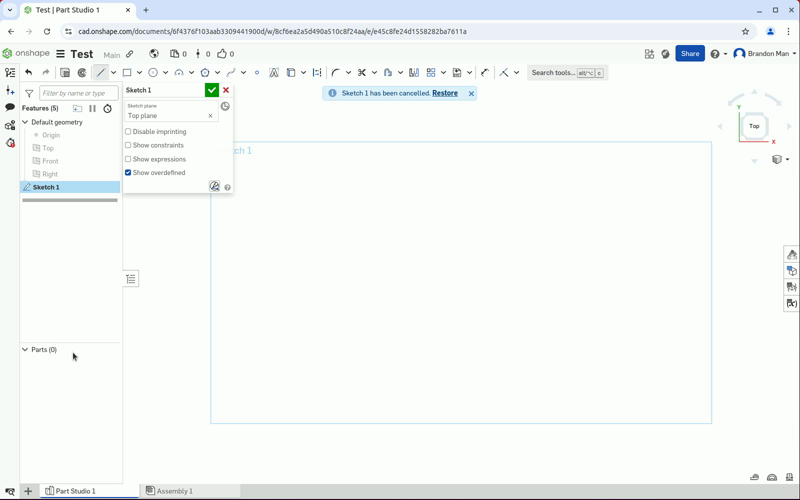
key_down(shift)
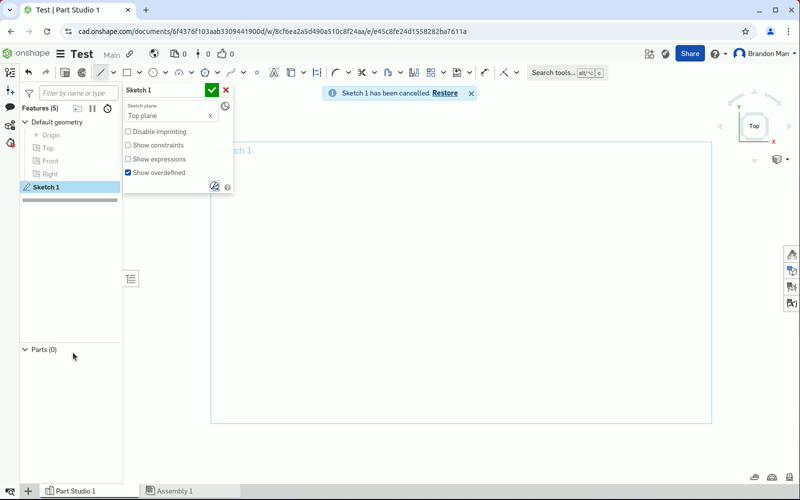
mouse_move(460, 282)
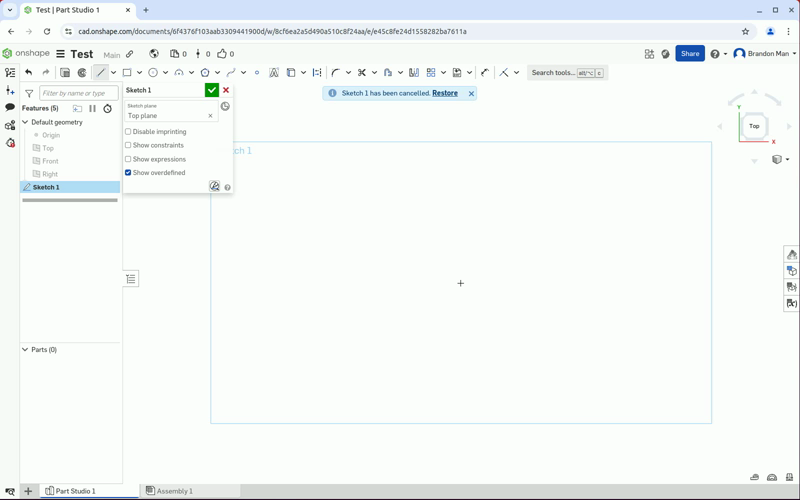
click(460, 282)
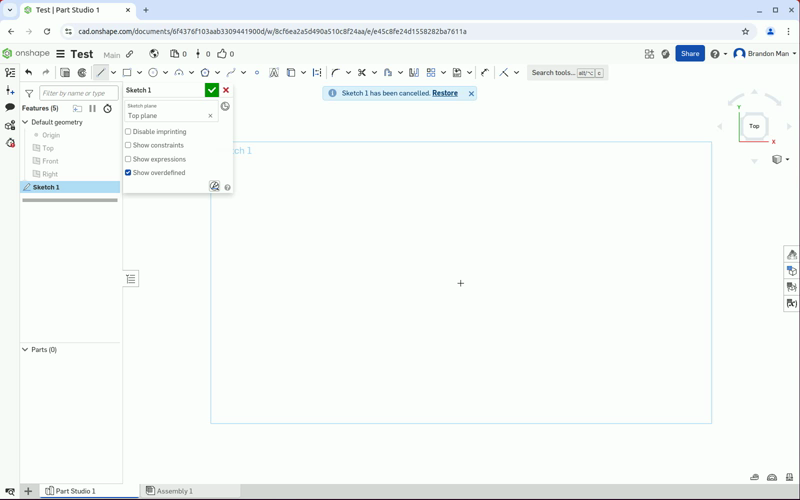
key_up(shift)
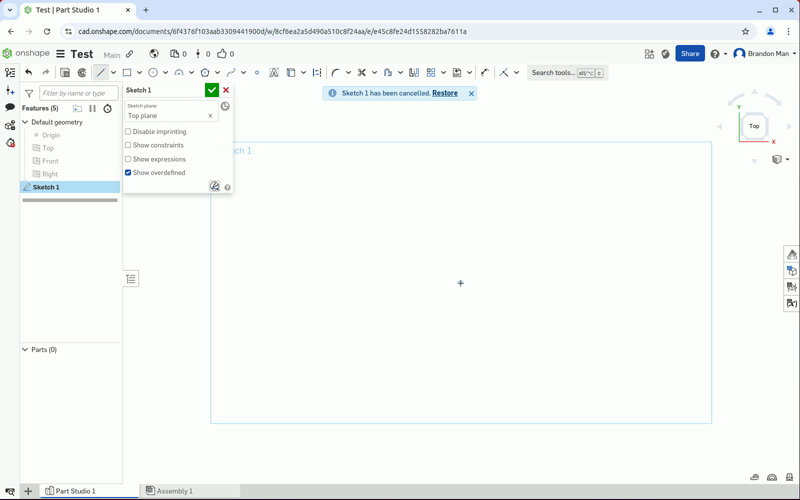
key_down(shift)
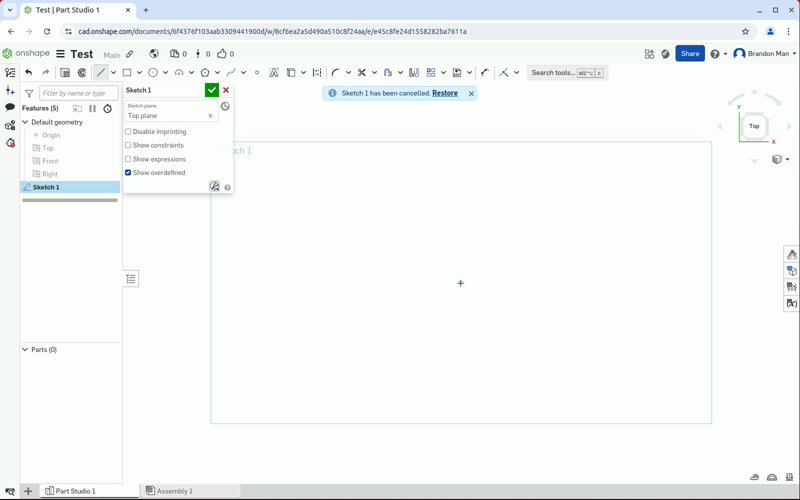
mouse_move(573, 282)
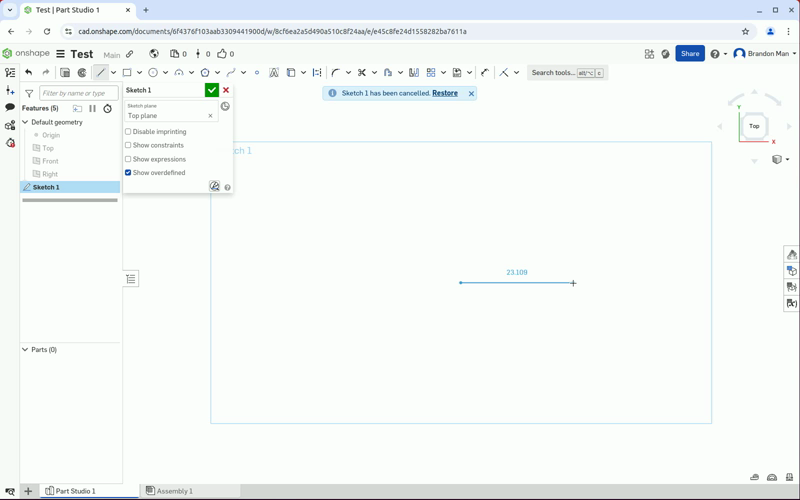
click(573, 282)
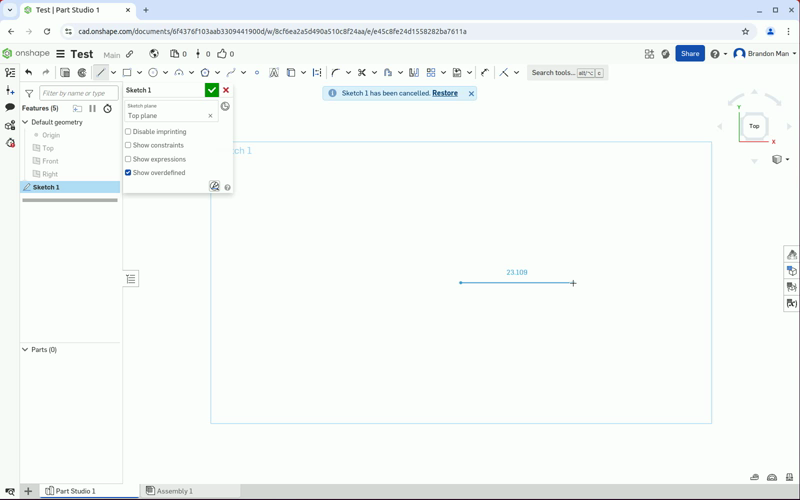
key_up(shift)
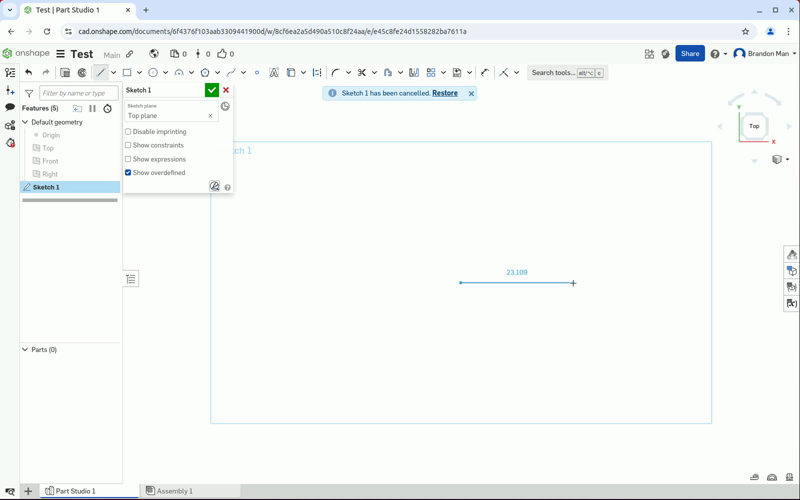
key_down(shift)
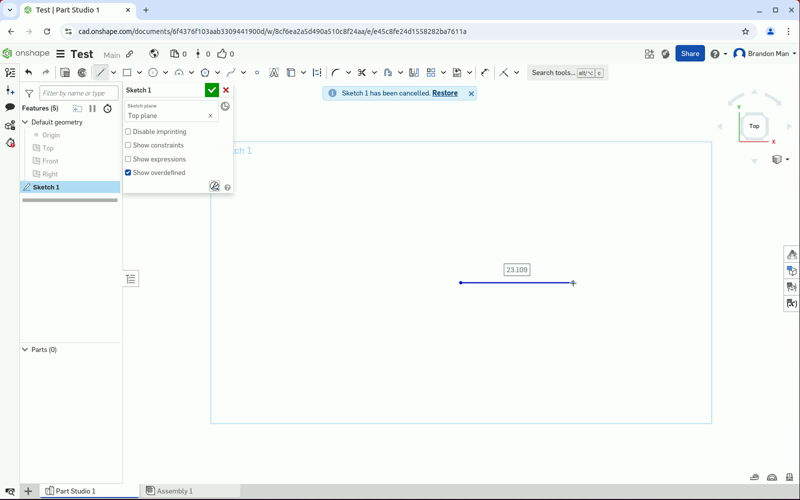
mouse_move(589, 282)
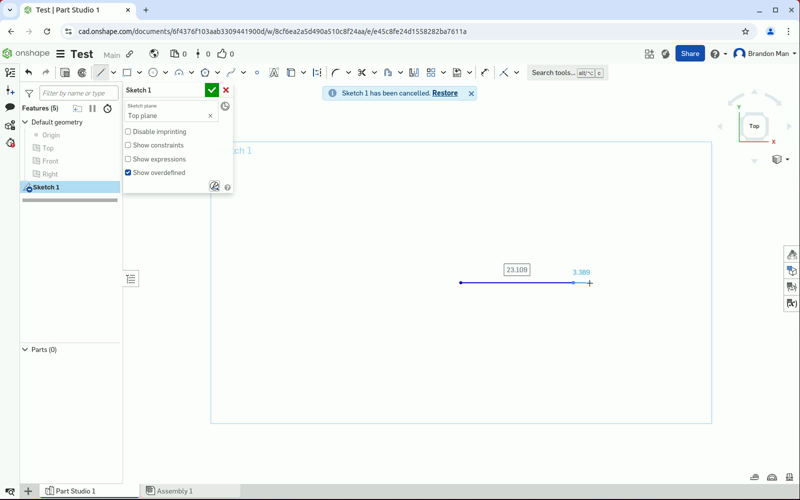
mouse_move(573, 258)
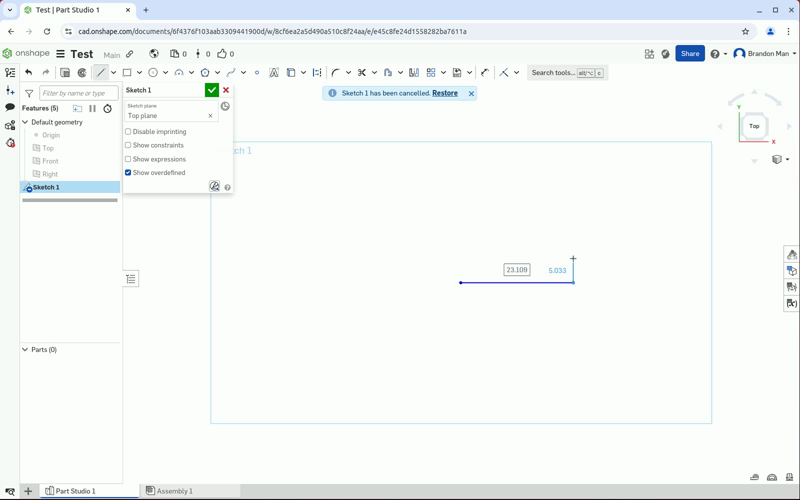
click(573, 258)
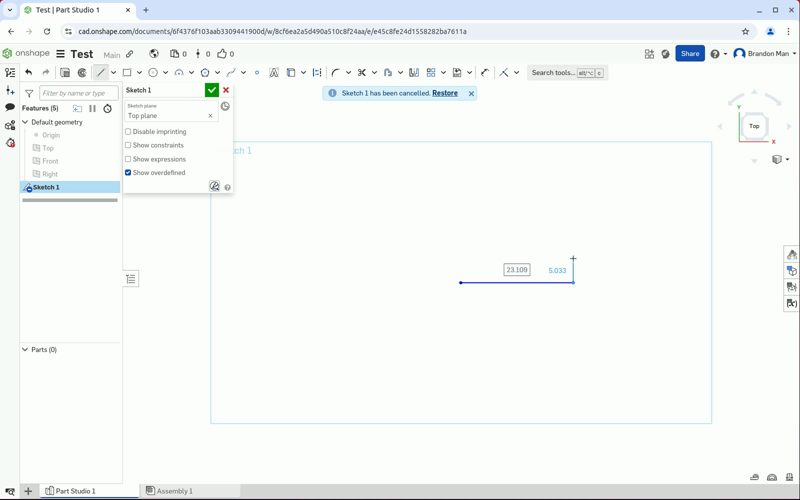
key_up(shift)
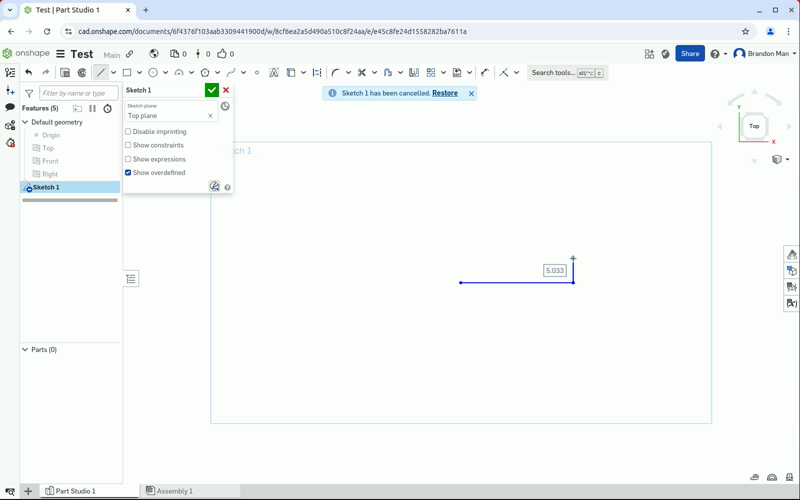
key_down(shift)
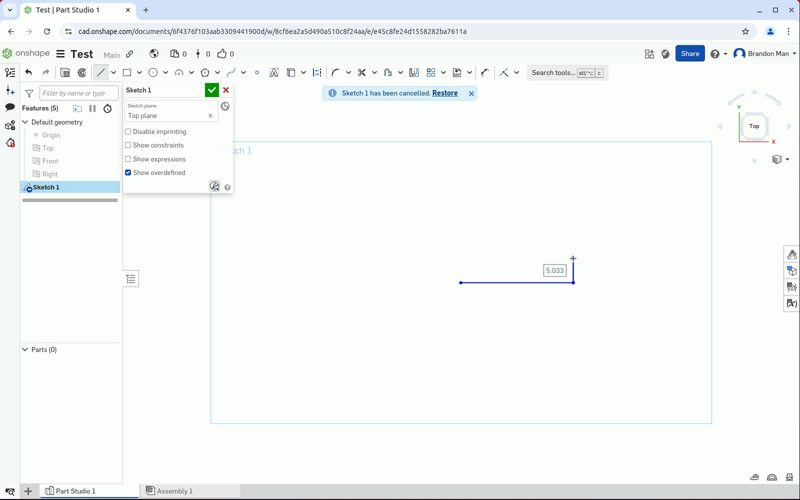
mouse_move(460, 258)
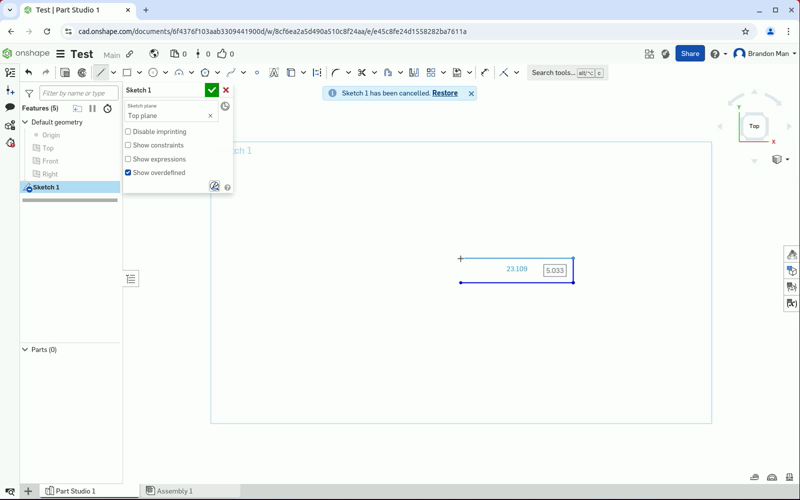
click(460, 258)
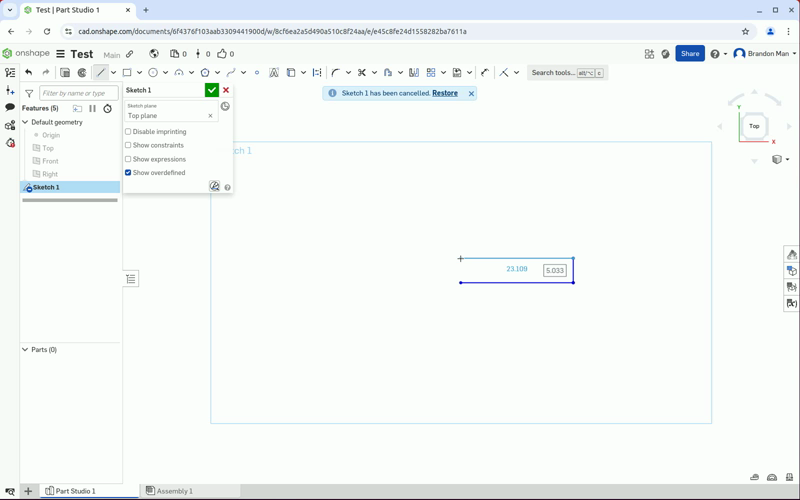
key_up(shift)
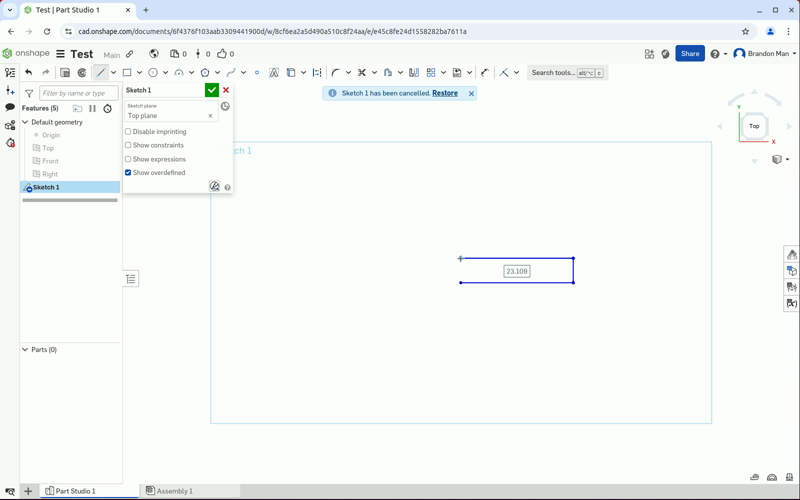
mouse_move(490, 258)
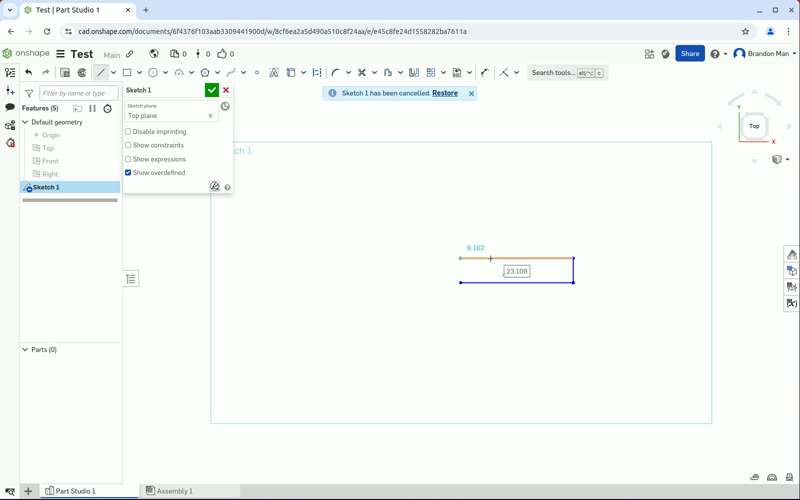
key_down(shift)
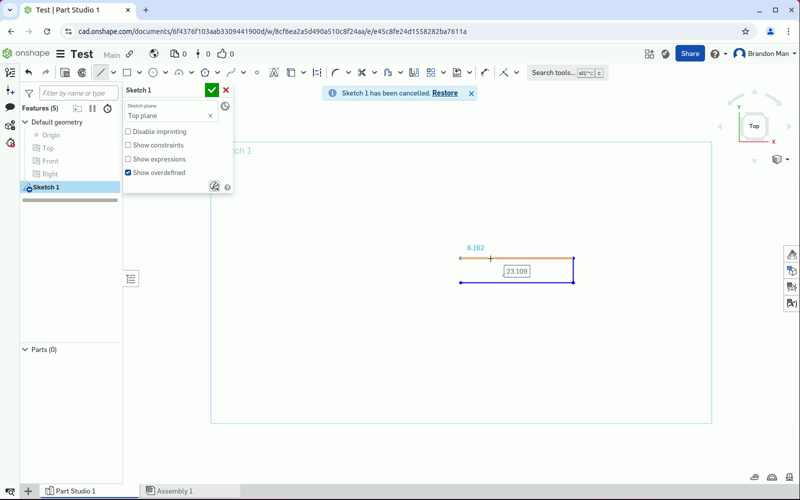
mouse_move(460, 282)
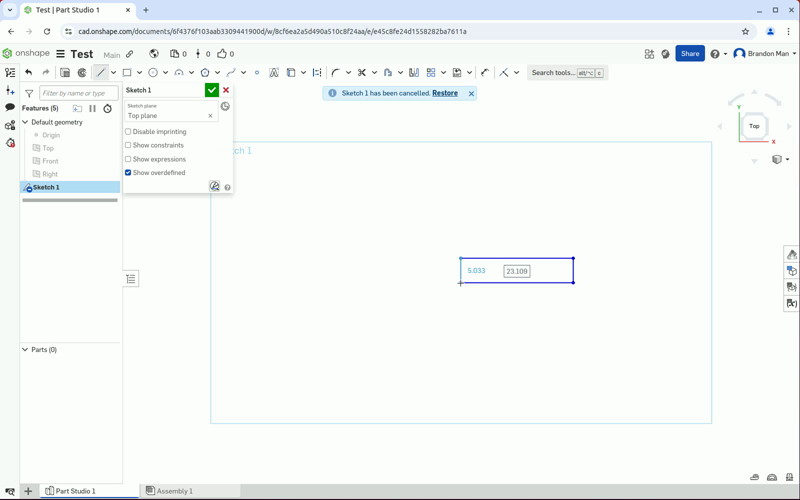
key_up(shift)
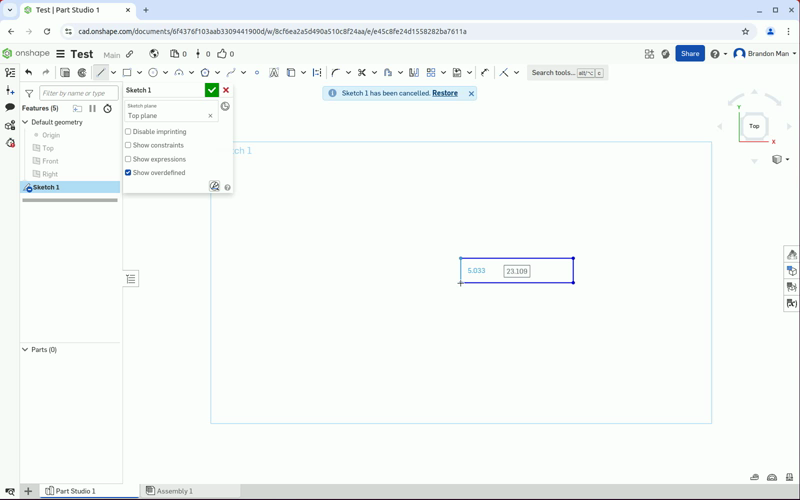
click(460, 282)
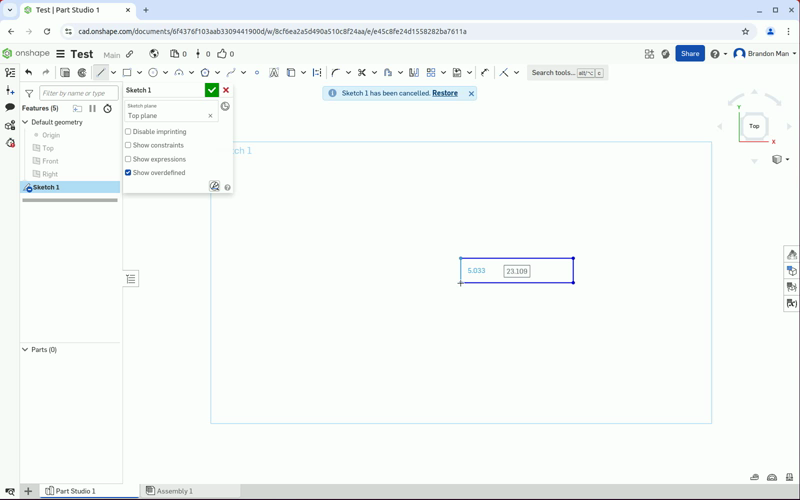
key(esc)
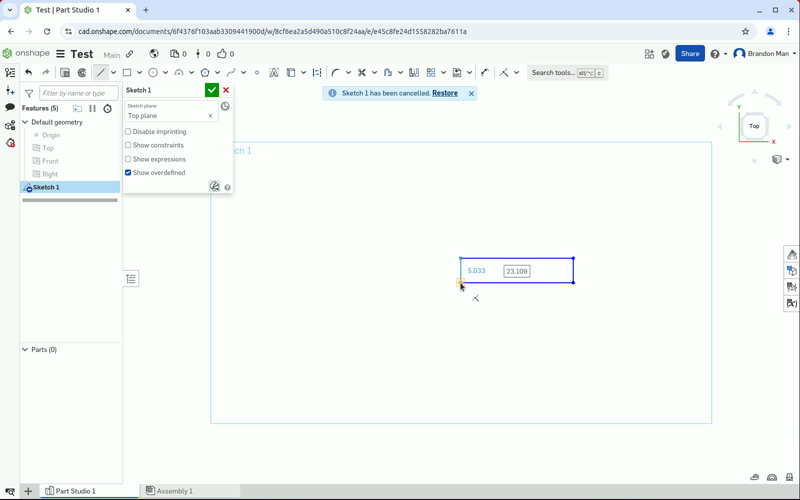
mouse_move(558, 266)
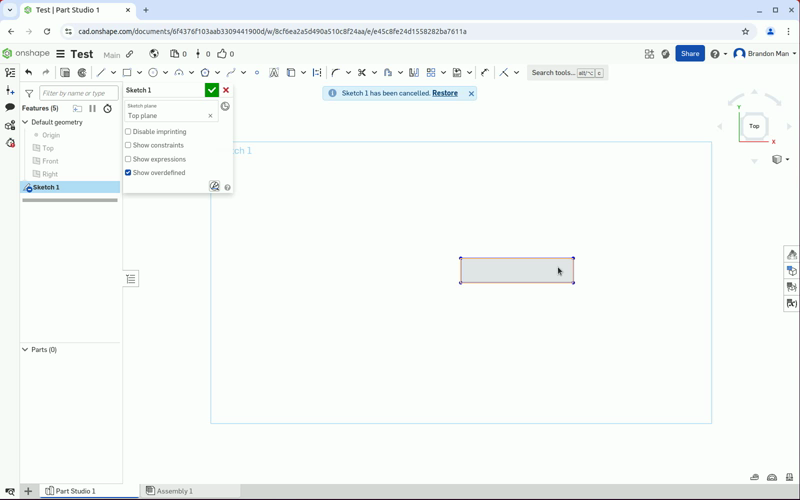
click(558, 266)
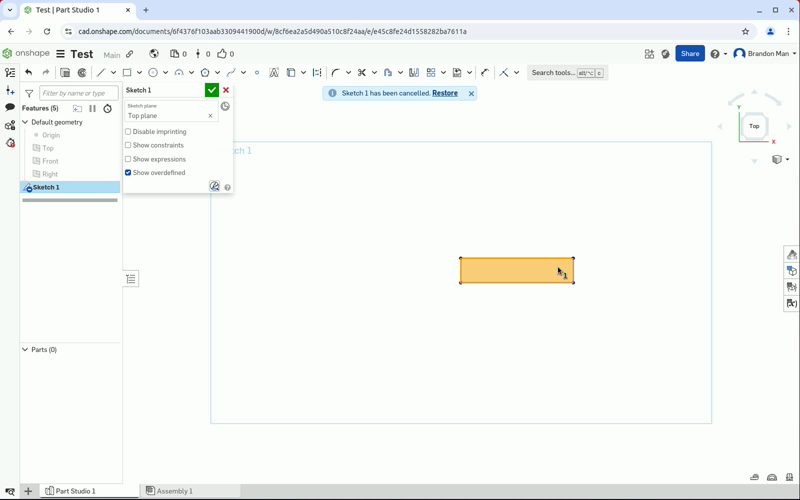
mouse_move(73, 352)
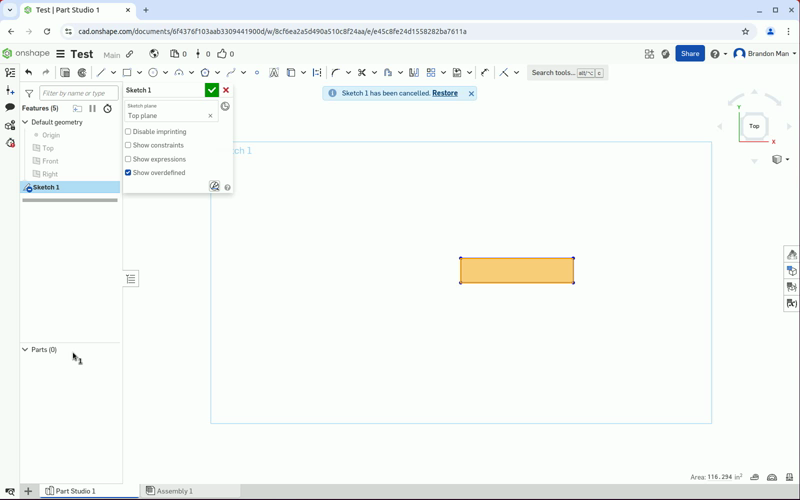
key(shift+y)
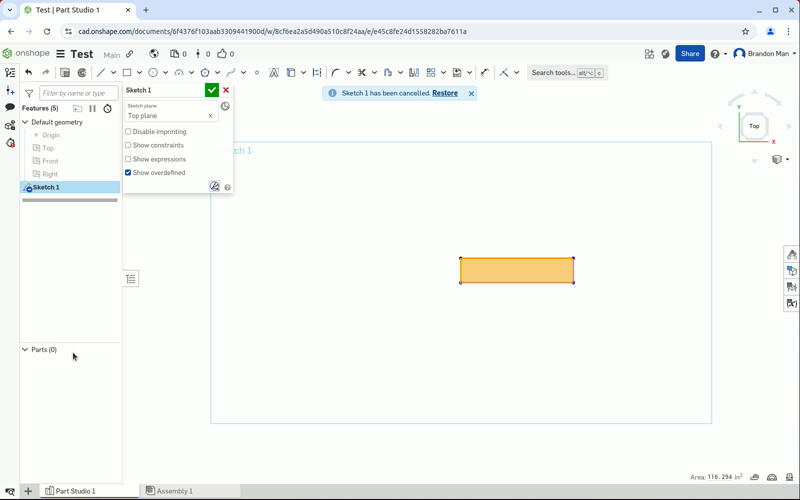
key(shift+e)
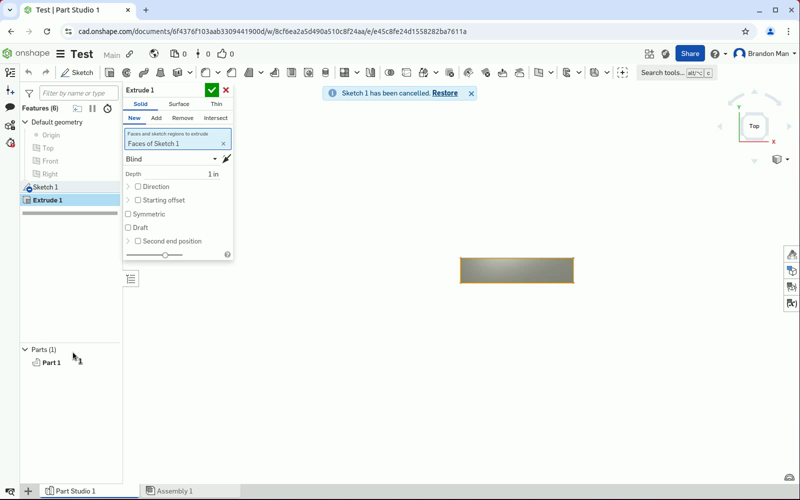
mouse_move(143, 106)
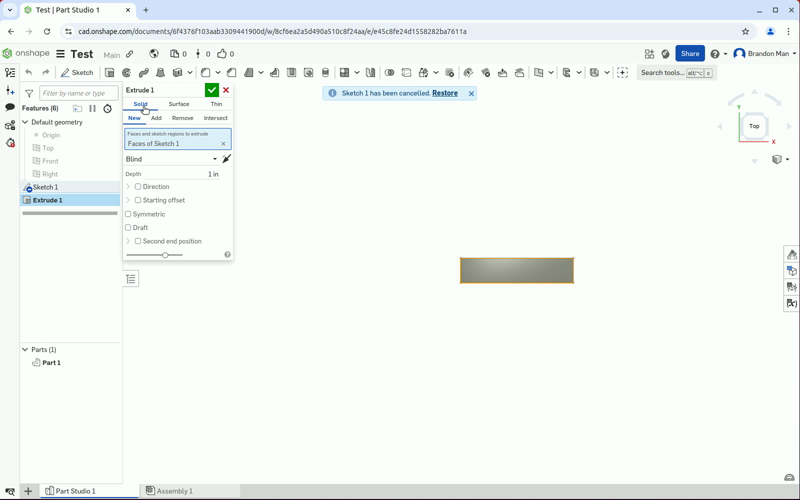
click(143, 106)
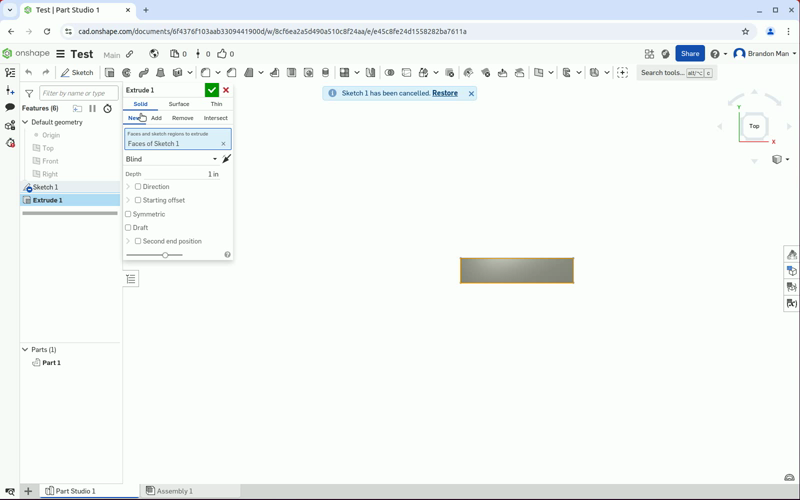
mouse_move(137, 120)
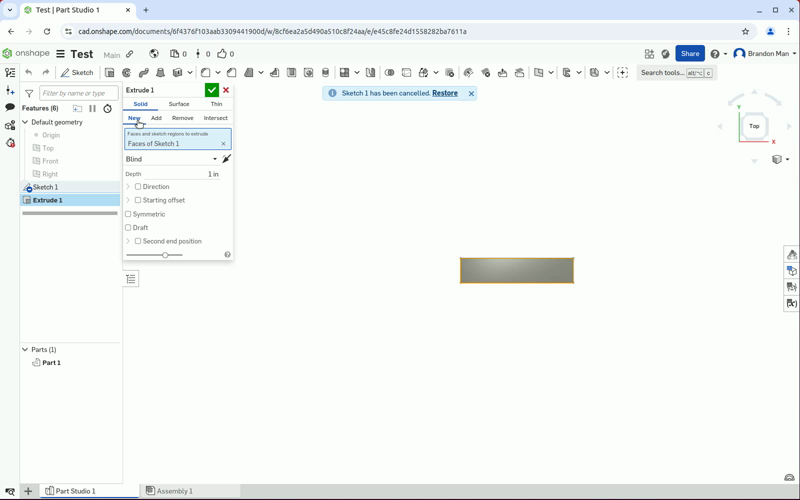
click(137, 120)
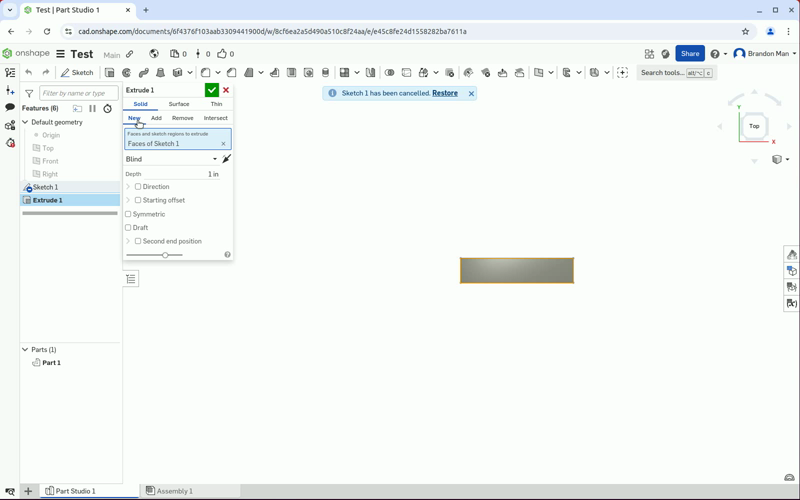
key(tab, 4)
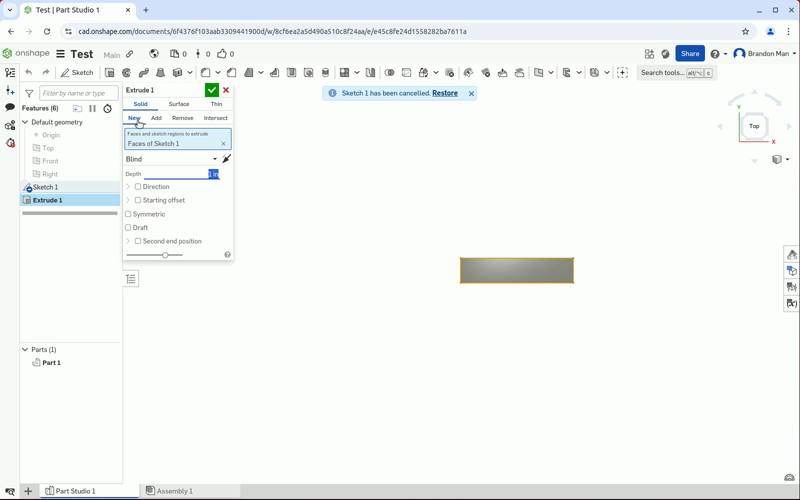
text(13.239)
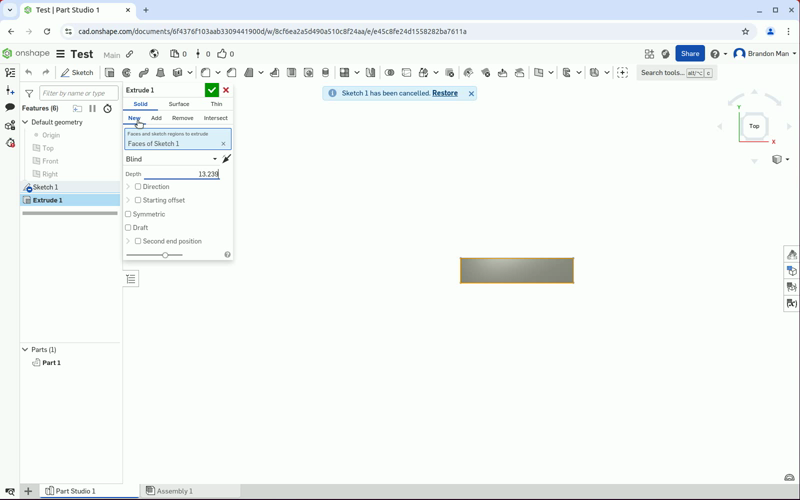
key(enter)
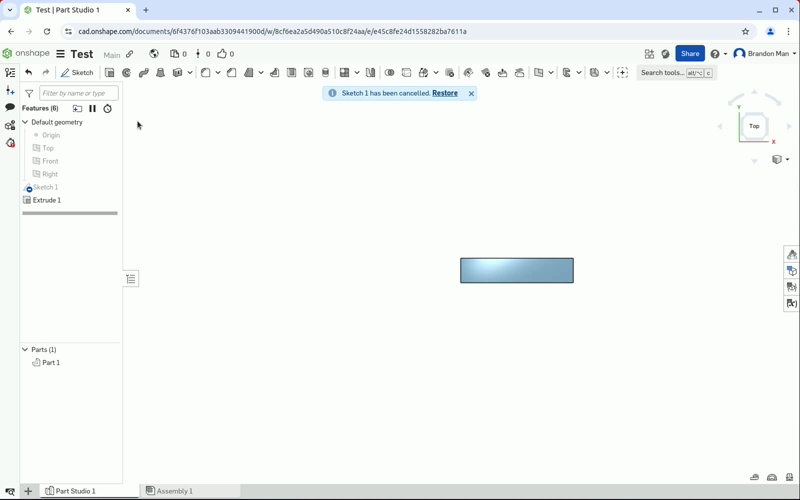
key(shift+h)
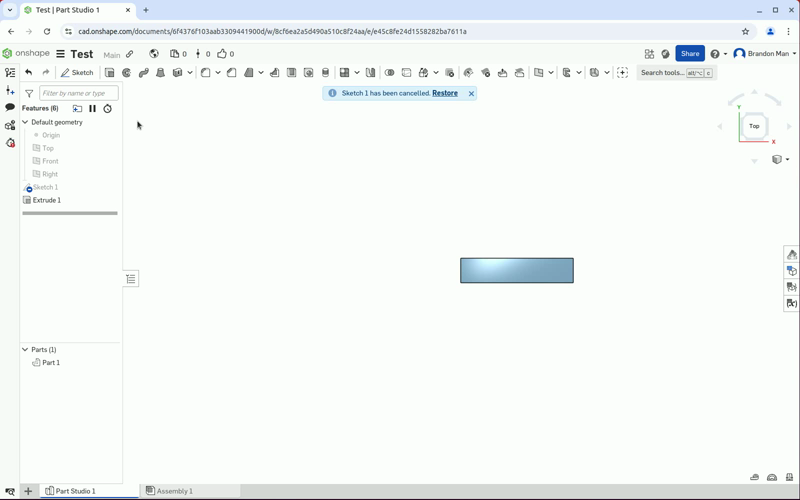
key(shift+h)
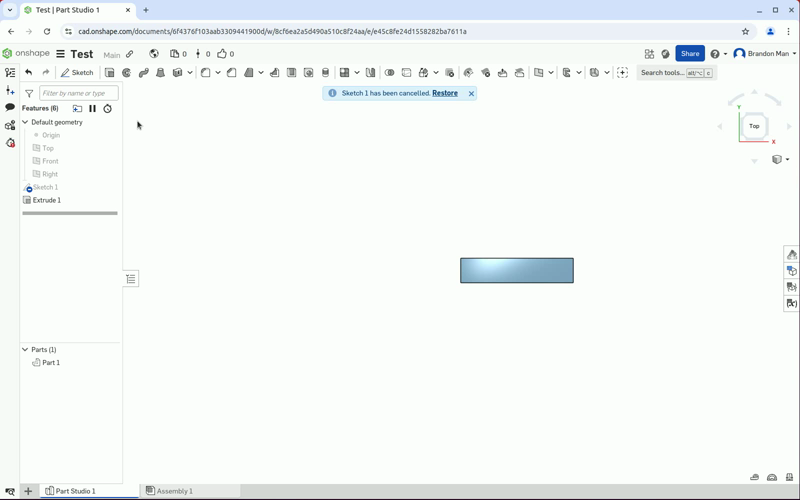
mouse_move(73, 189)
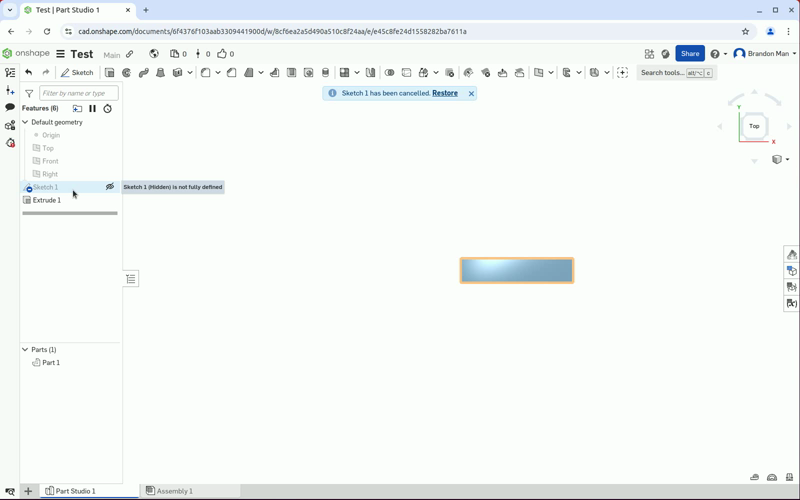
click(73, 189)
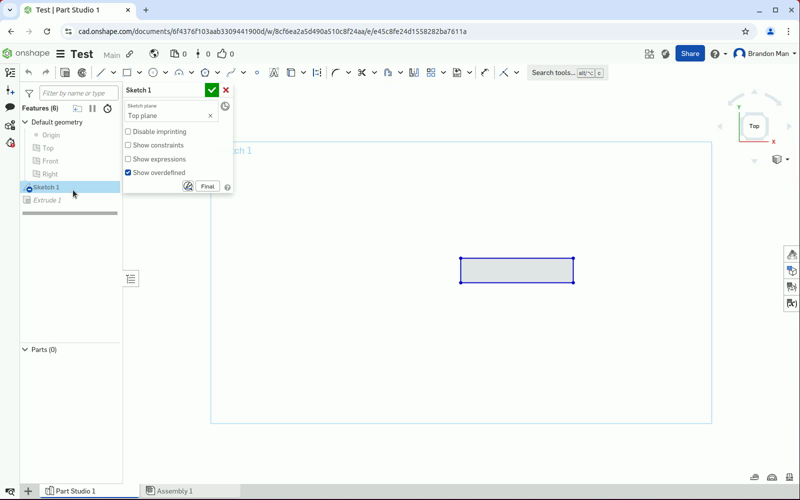
mouse_move(229, 92)
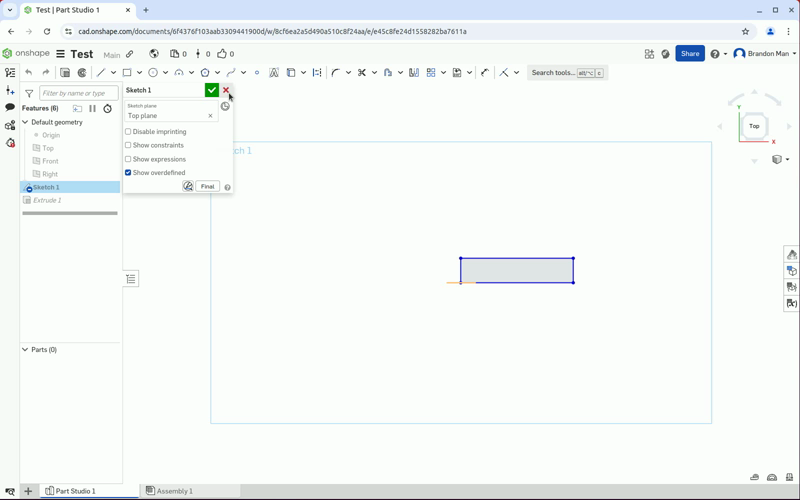
click(229, 92)
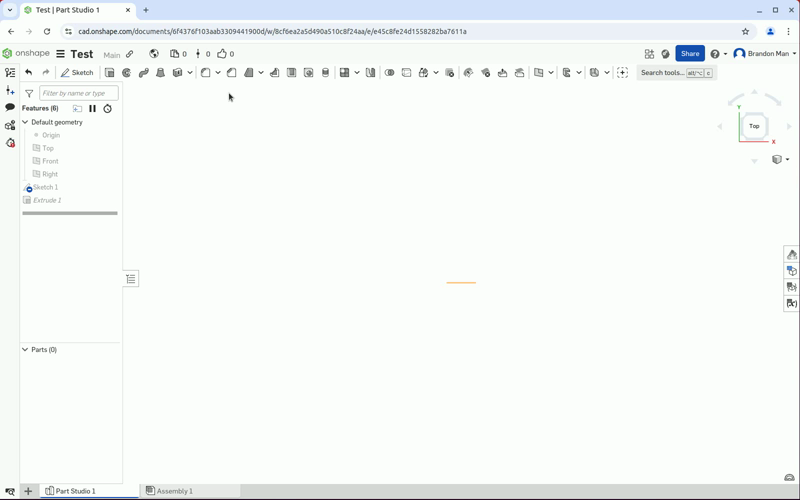
mouse_move(73, 352)
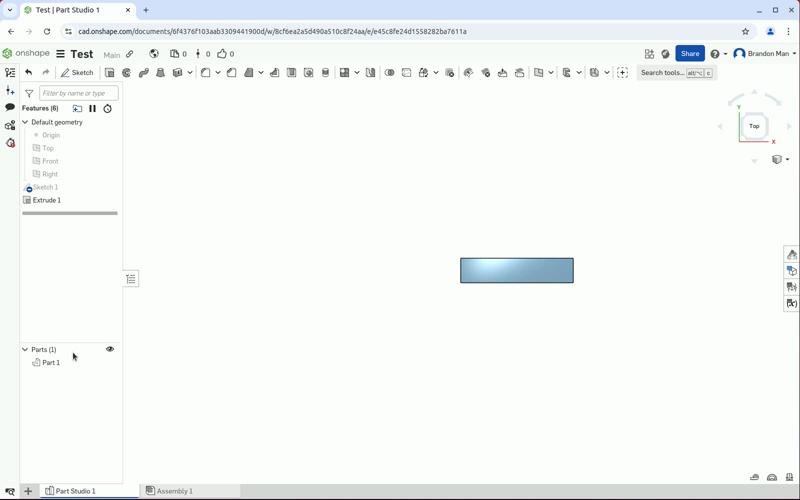
key(y)
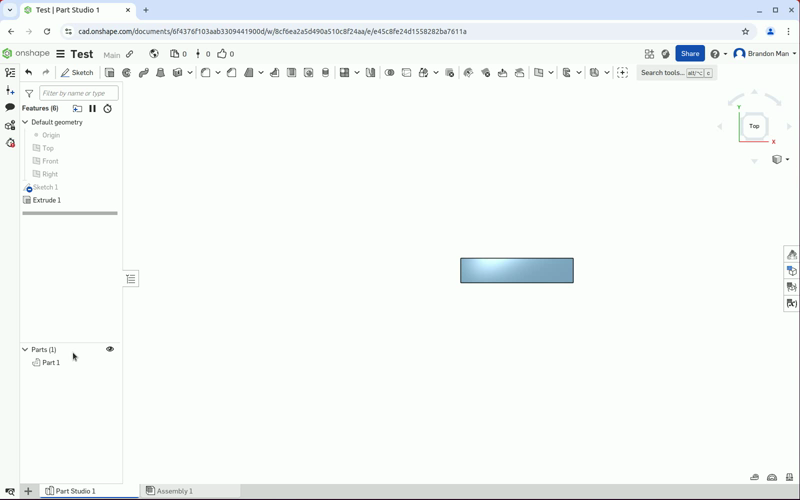
key(shift+p)
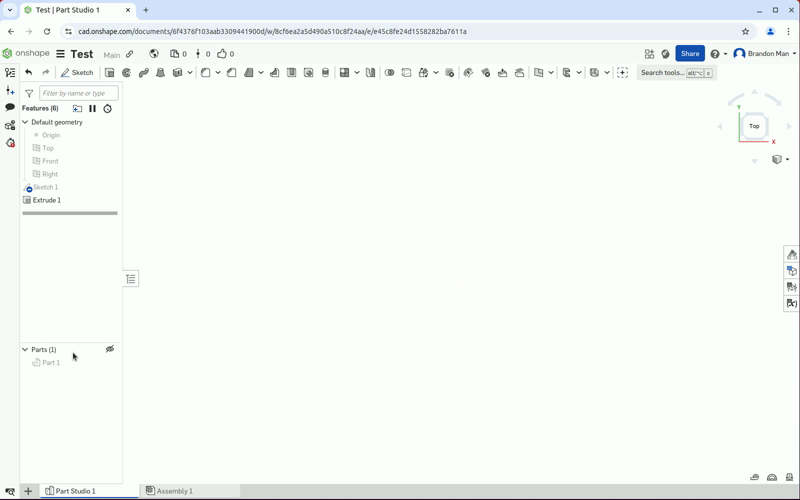
key(space)
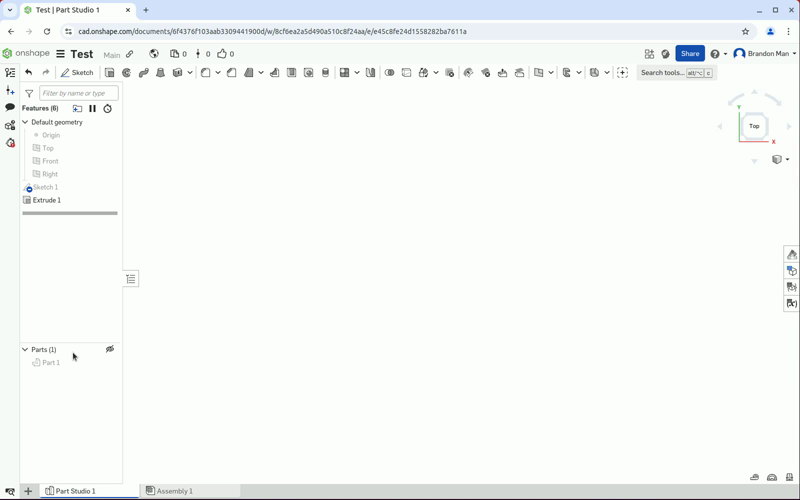
key_down(shift)
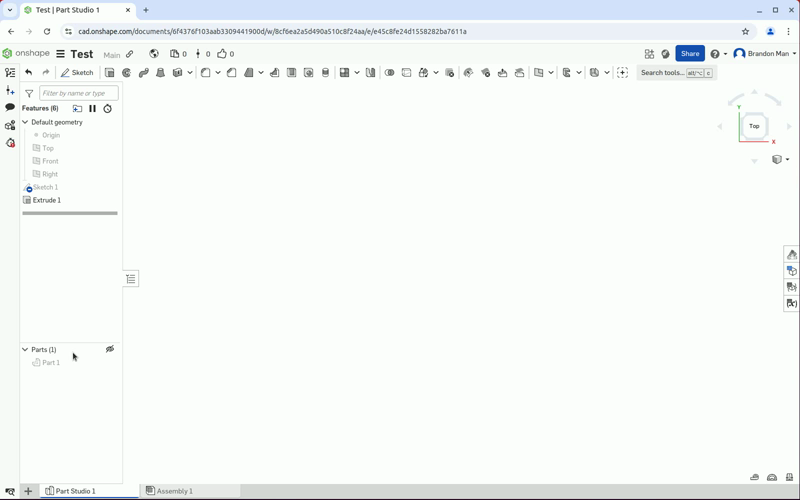
key(up)
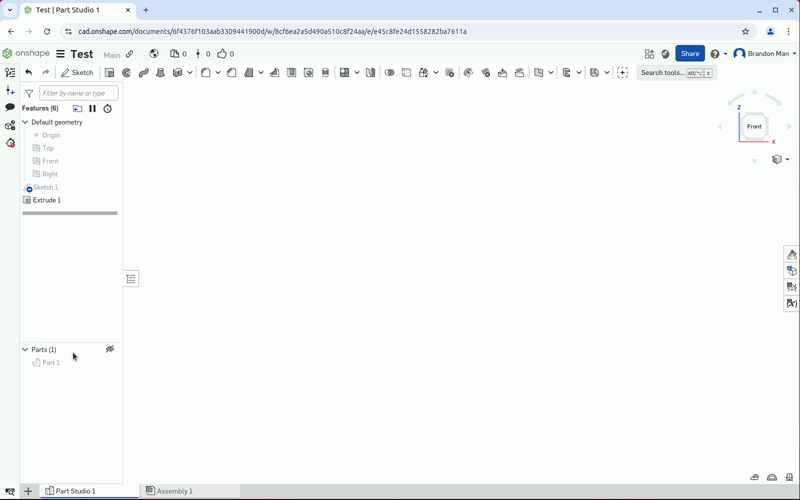
key_up(shift)
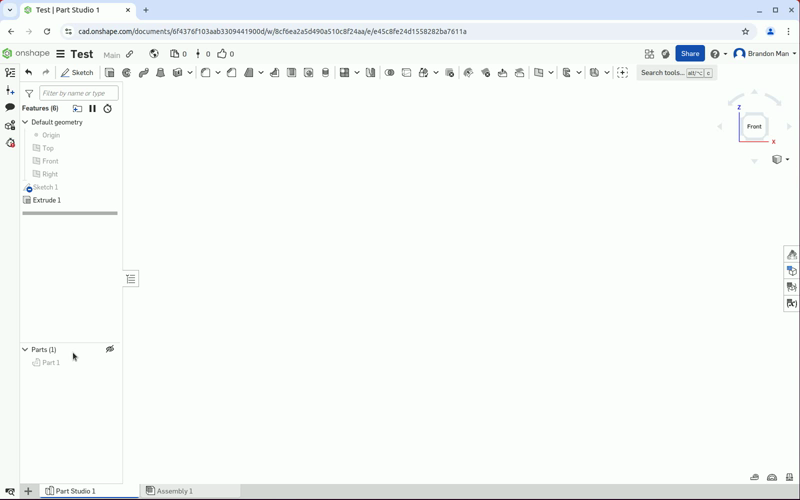
mouse_move(73, 352)
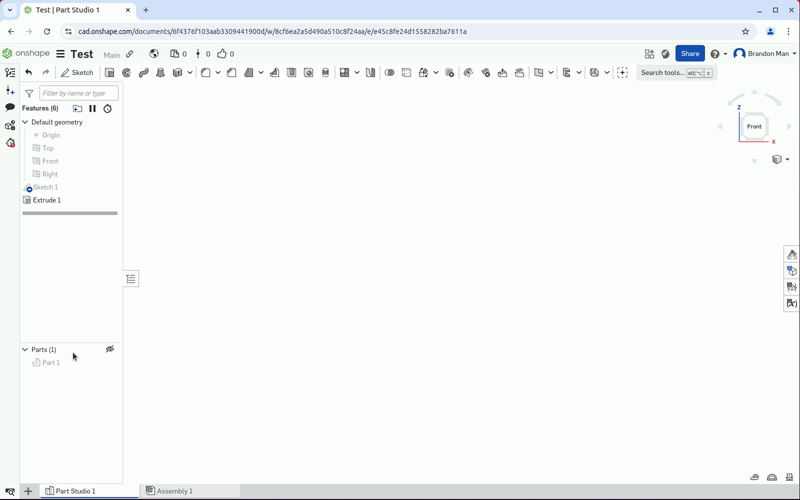
key(shift+y)
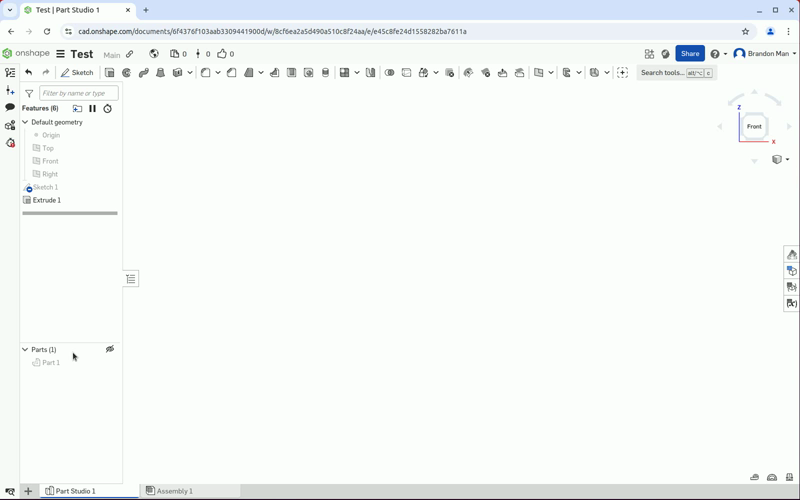
key(shift+s)
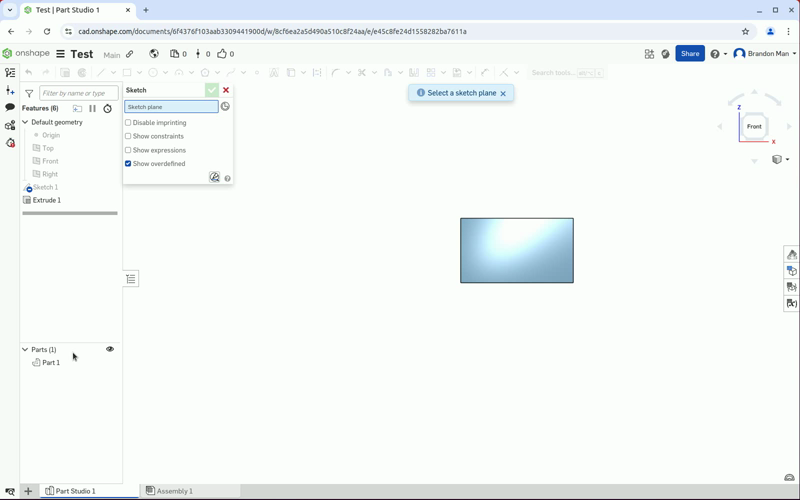
mouse_move(73, 163)
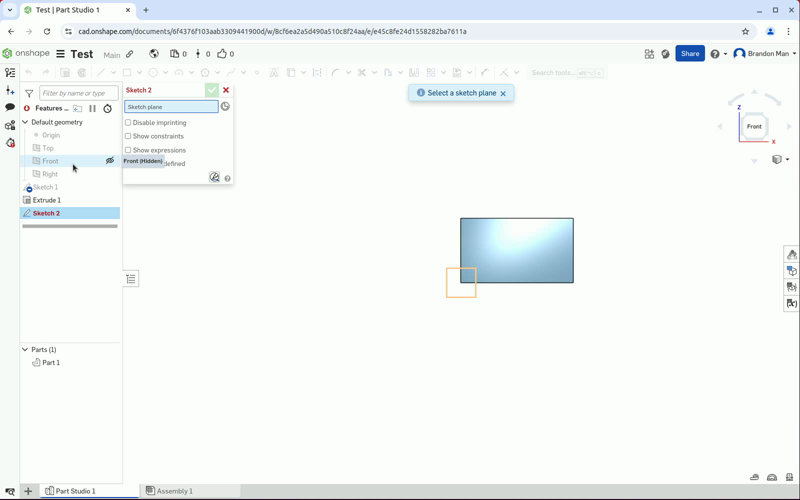
click(73, 163)
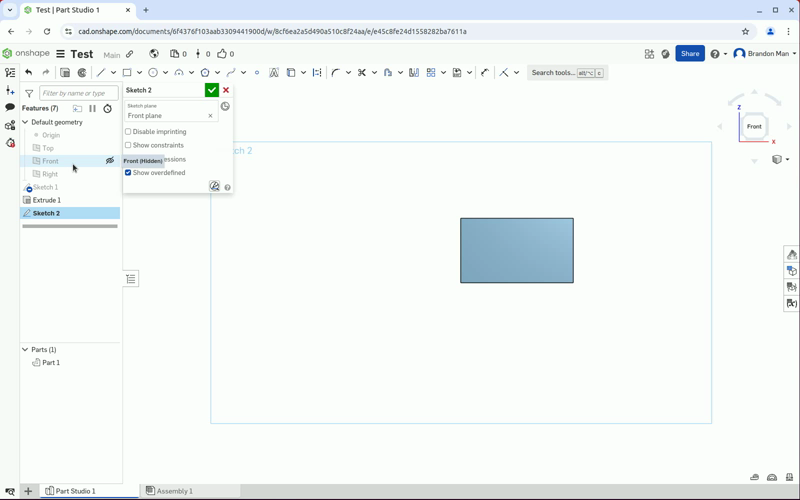
mouse_move(73, 352)
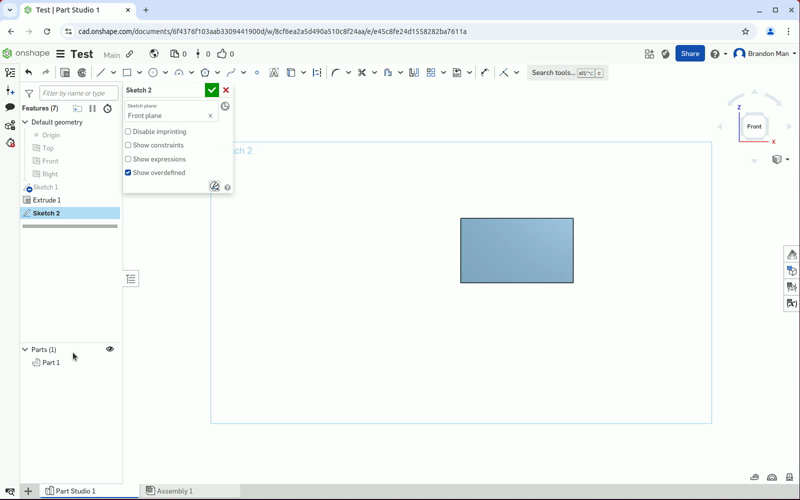
key(y)
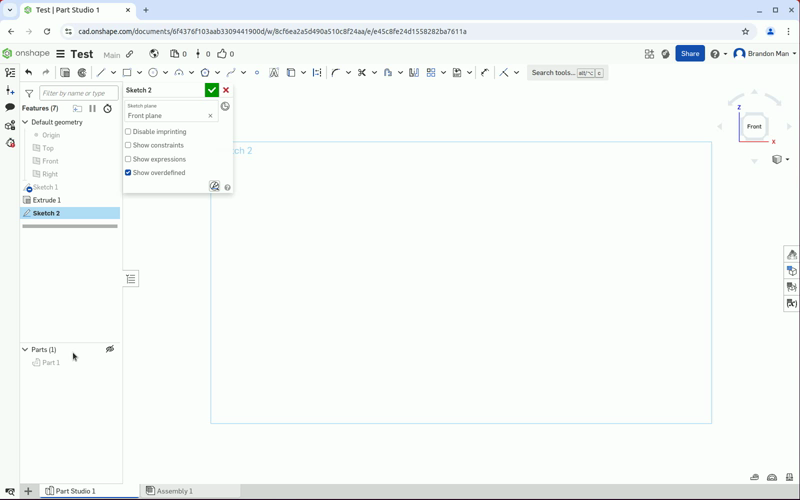
key(l)
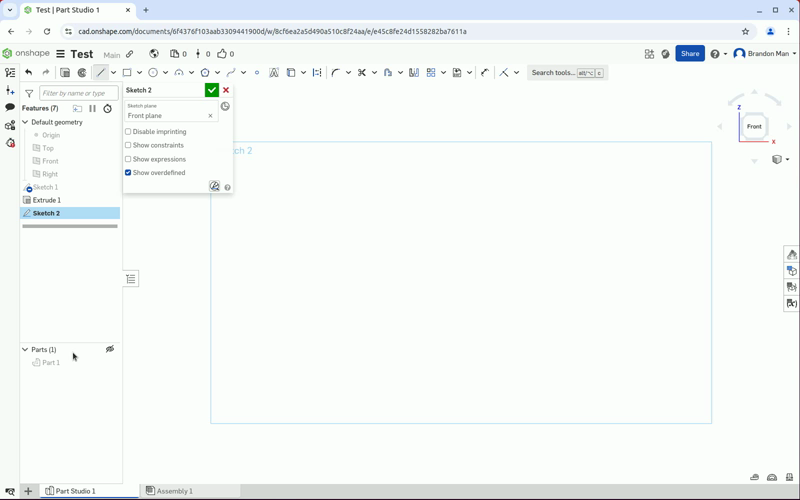
key_down(shift)
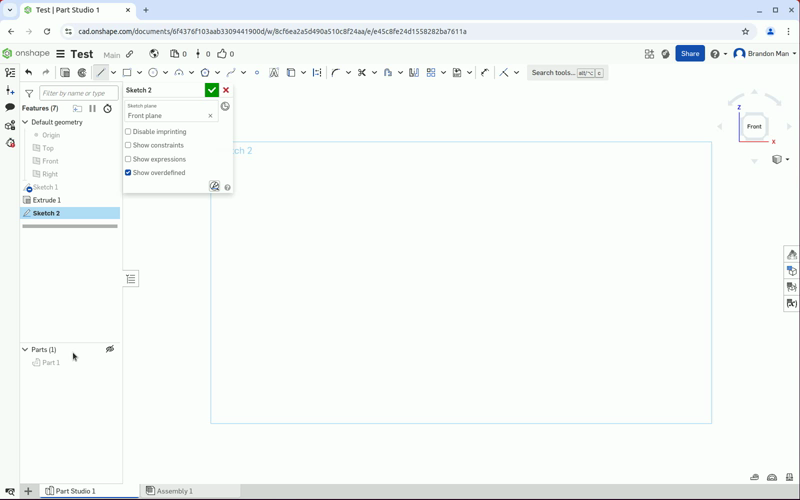
mouse_move(461, 281)
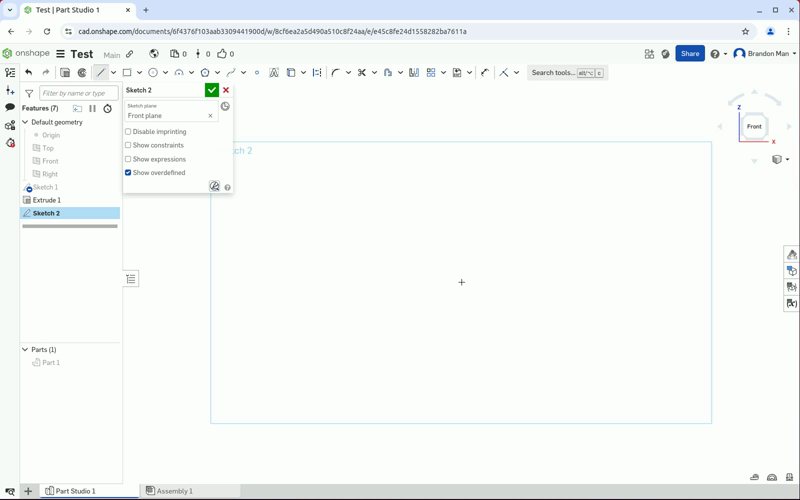
click(461, 281)
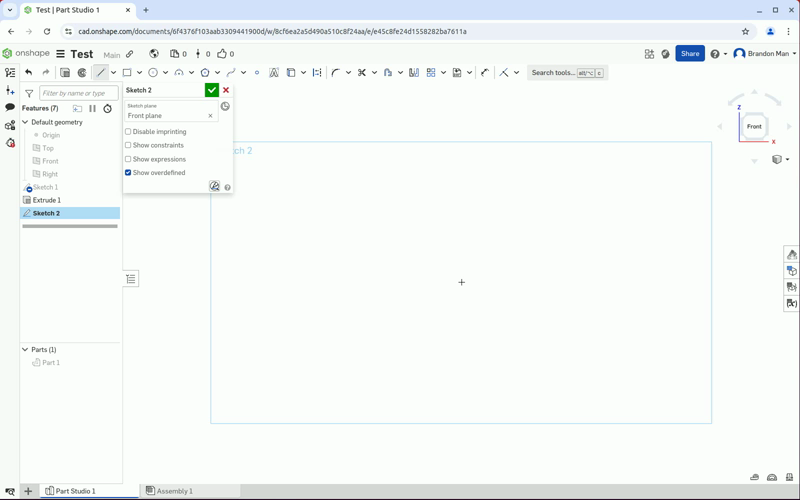
key_up(shift)
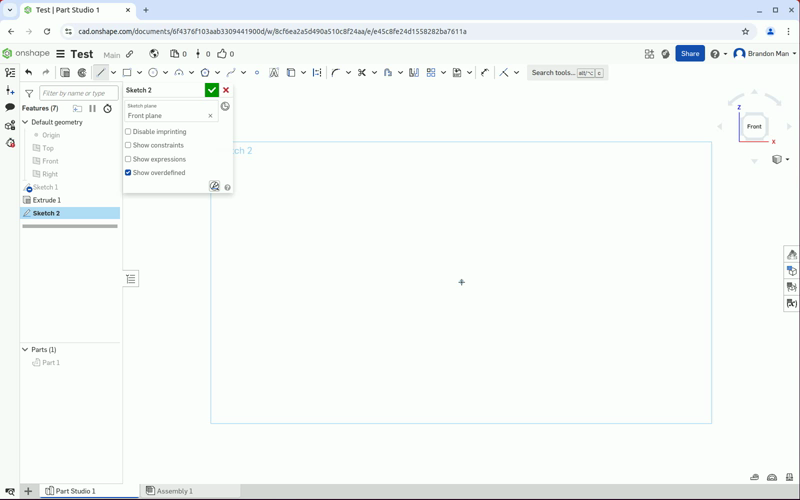
key_down(shift)
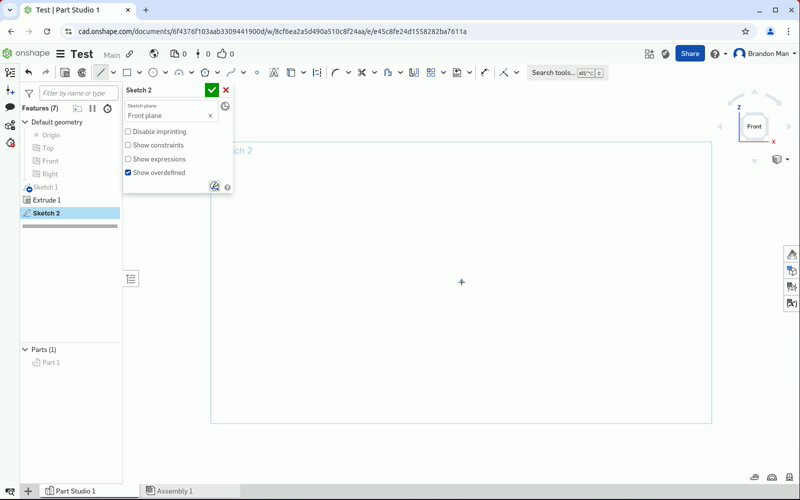
mouse_move(572, 281)
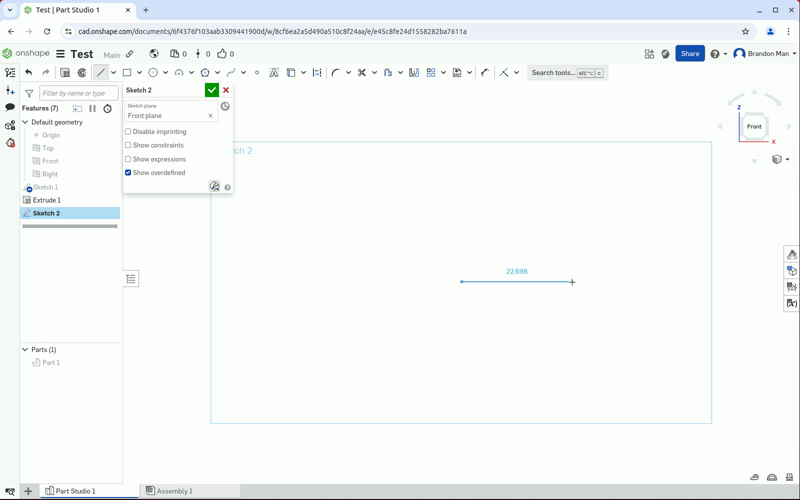
click(572, 281)
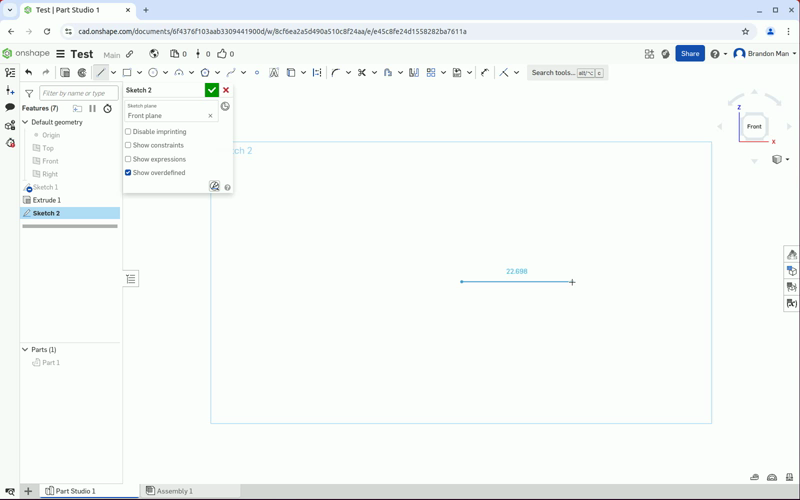
key_up(shift)
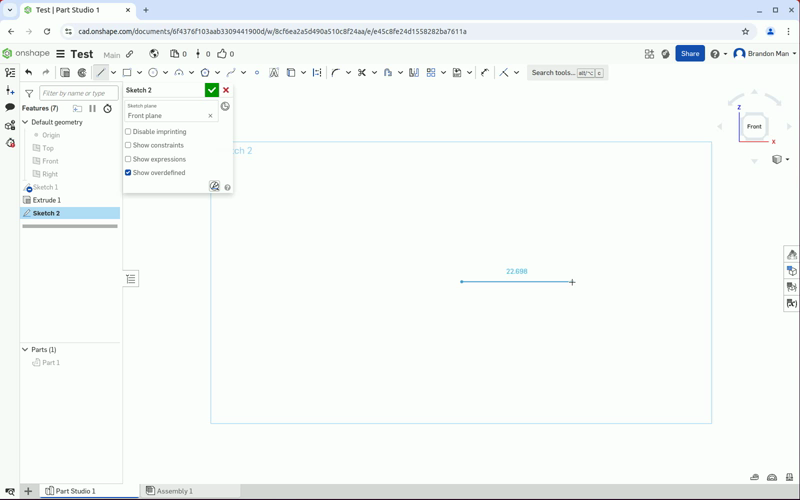
key_down(shift)
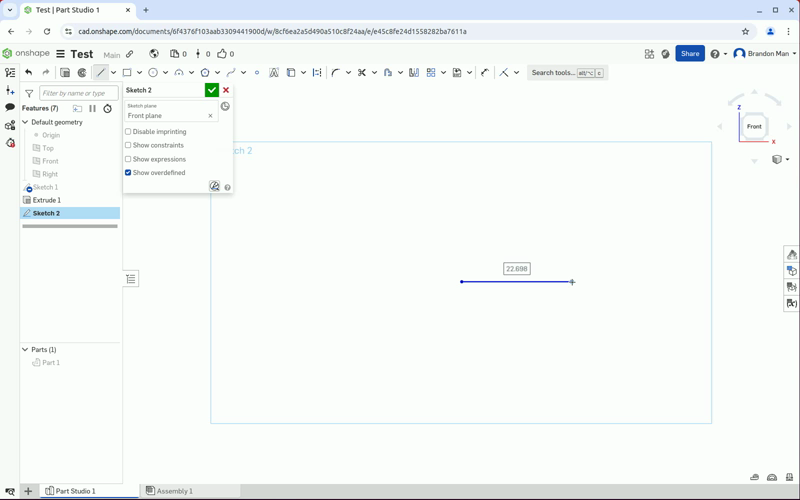
mouse_move(572, 219)
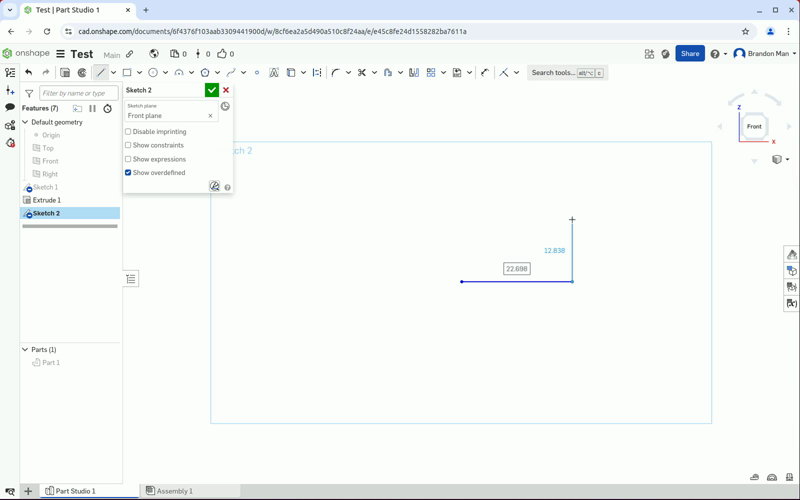
click(572, 219)
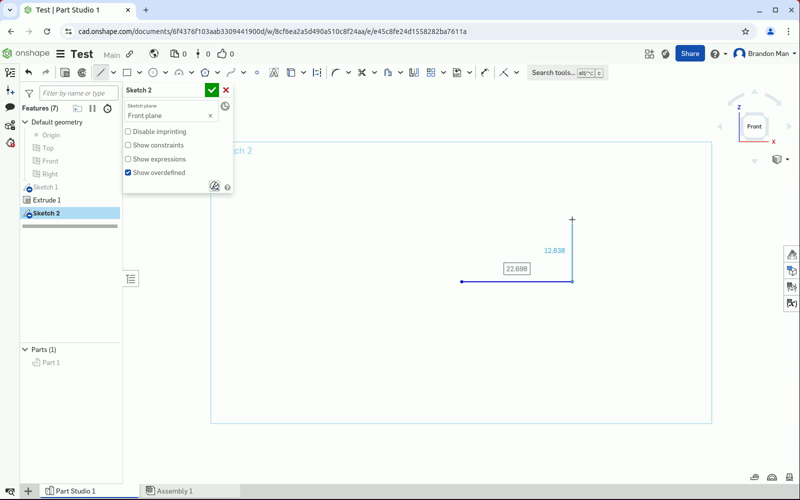
key_up(shift)
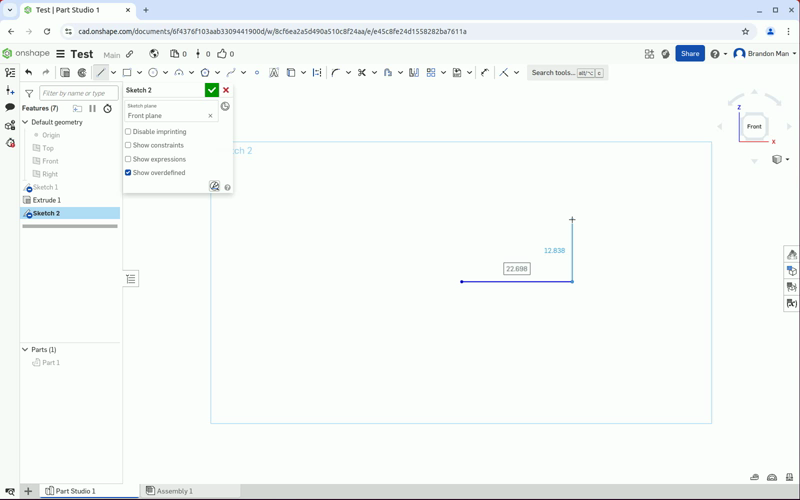
key_down(shift)
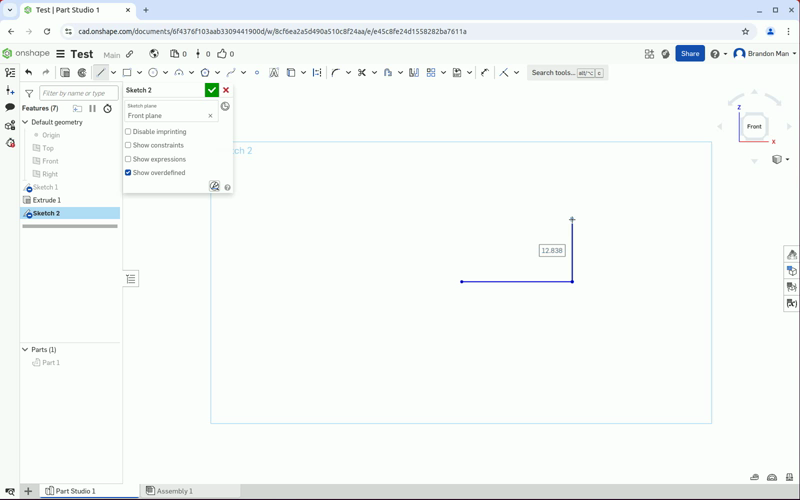
mouse_move(461, 219)
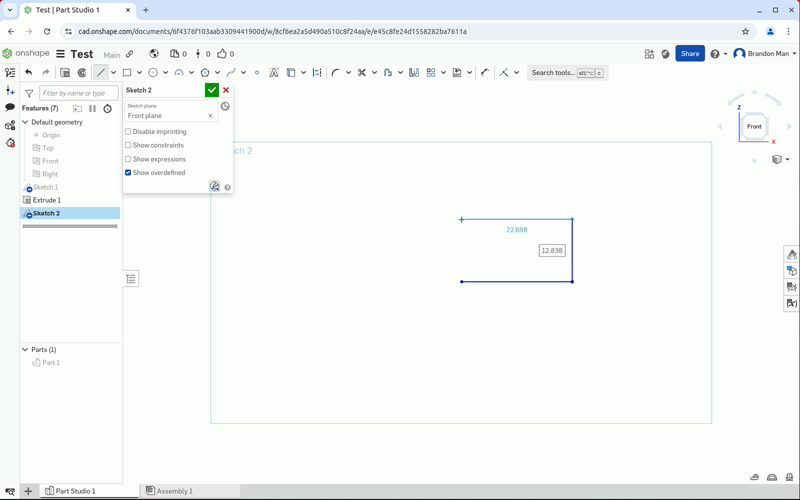
click(461, 219)
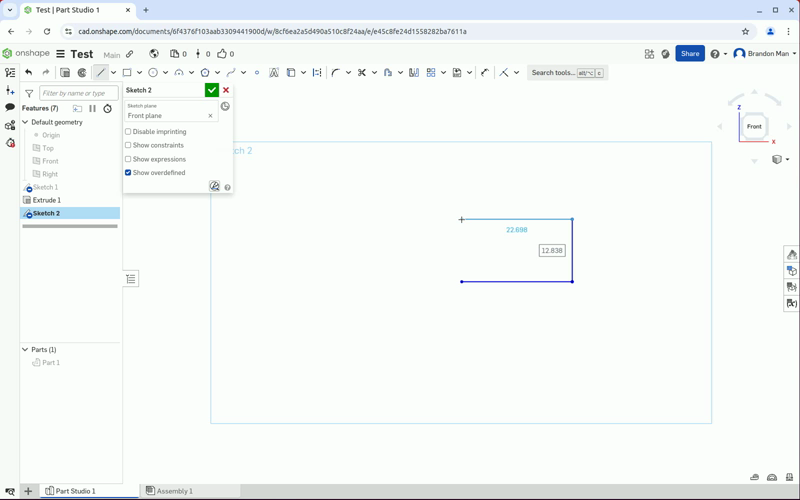
key_up(shift)
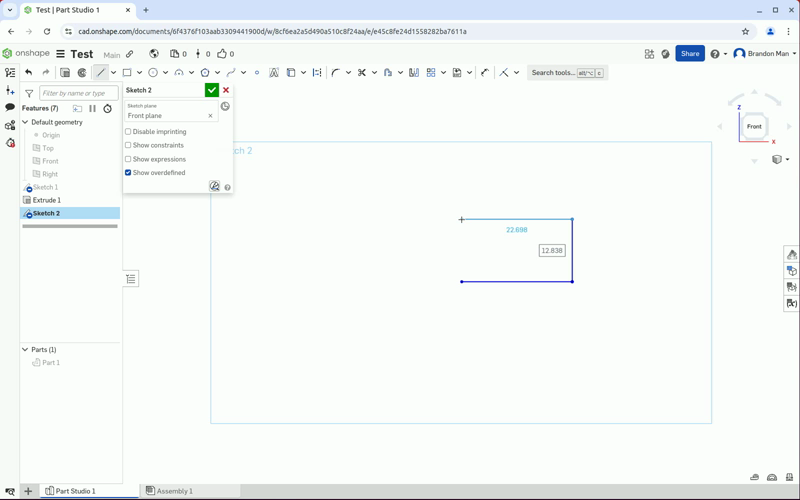
key_down(shift)
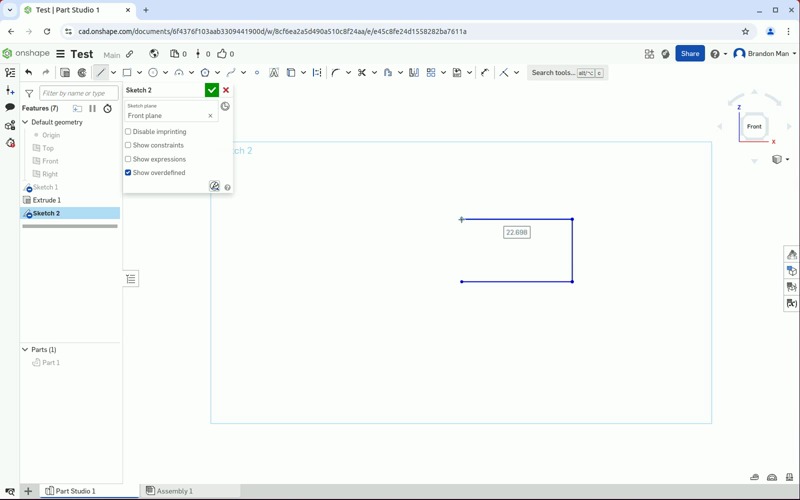
mouse_move(461, 281)
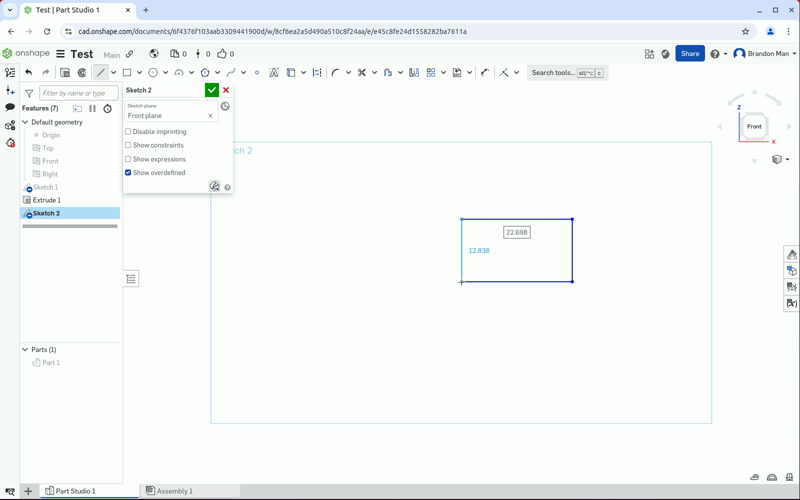
key_up(shift)
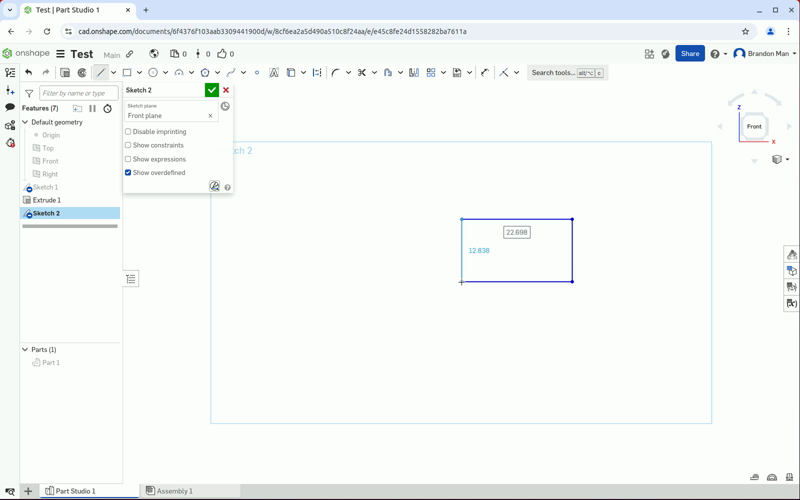
click(461, 281)
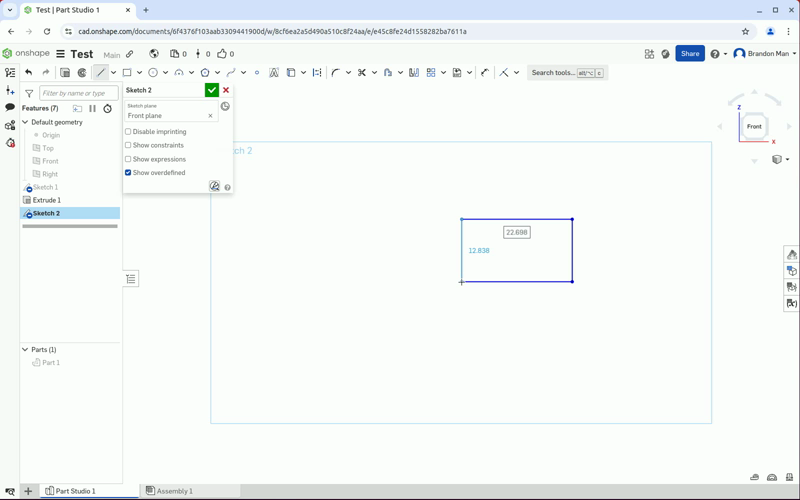
key(esc)
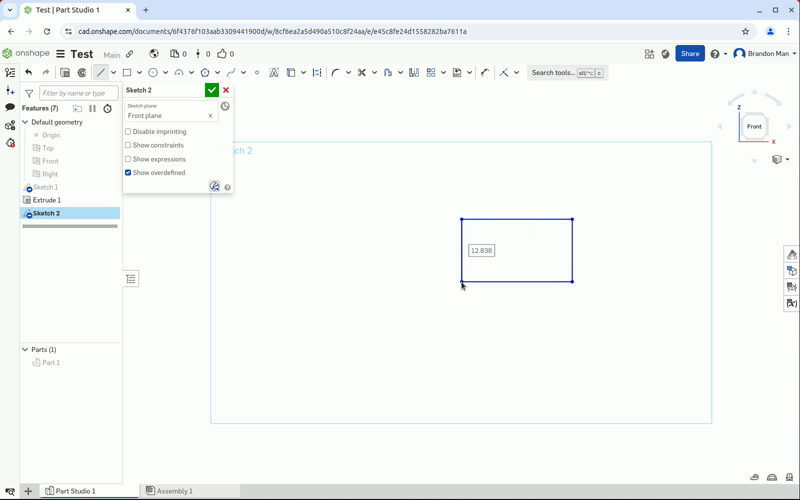
mouse_move(494, 224)
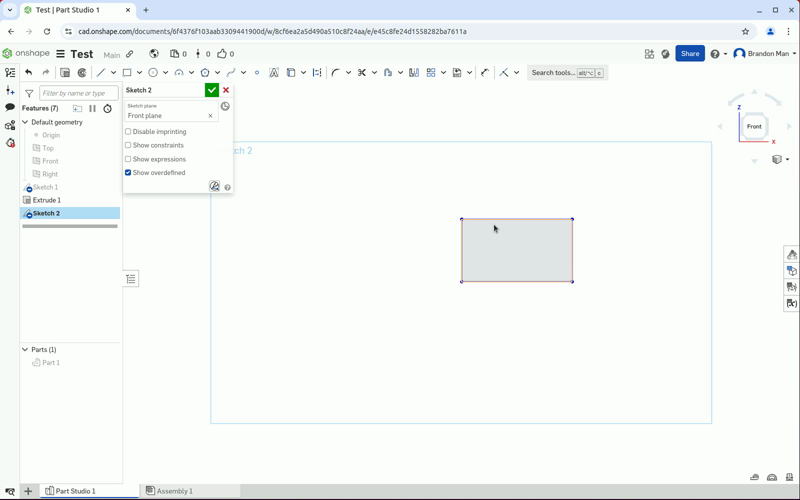
click(494, 224)
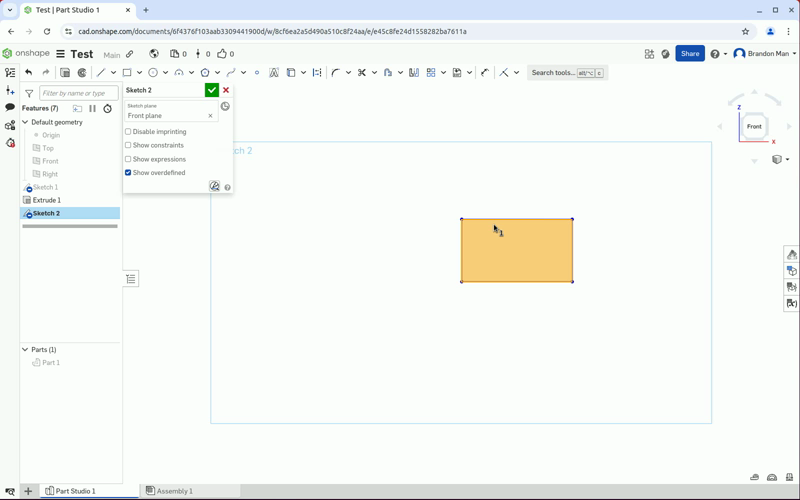
mouse_move(73, 352)
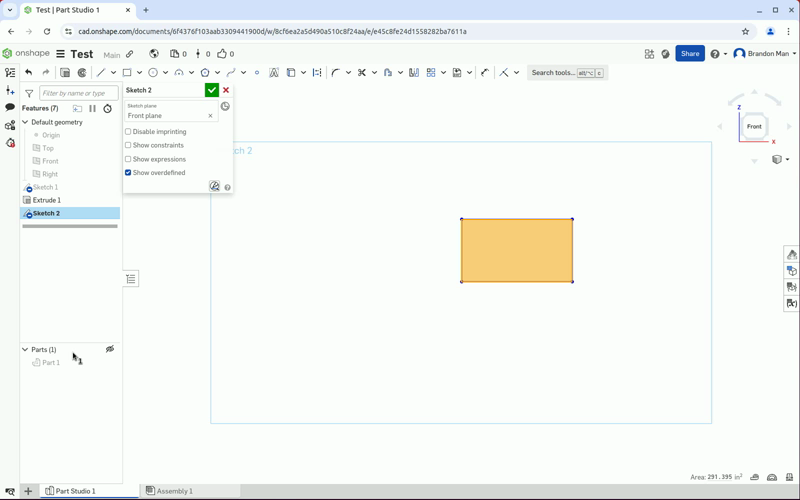
key(shift+y)
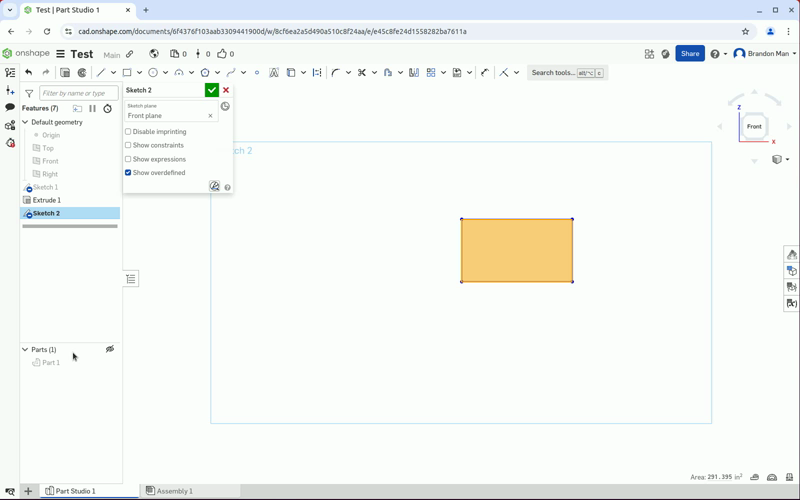
key(shift+e)
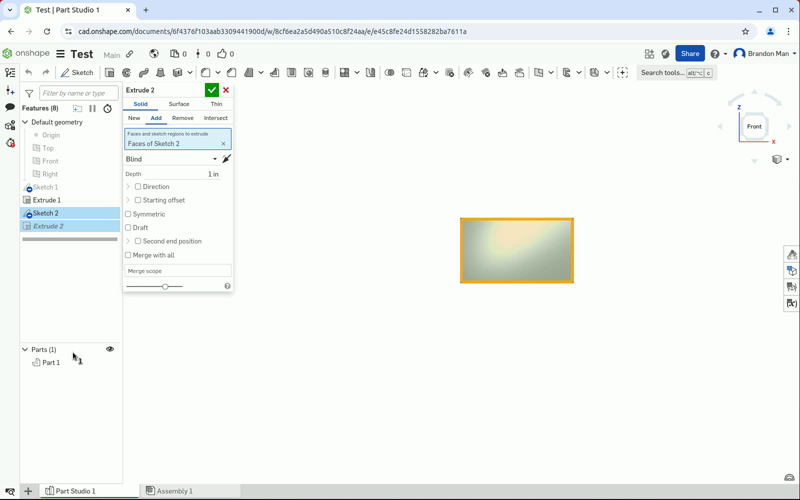
mouse_move(143, 106)
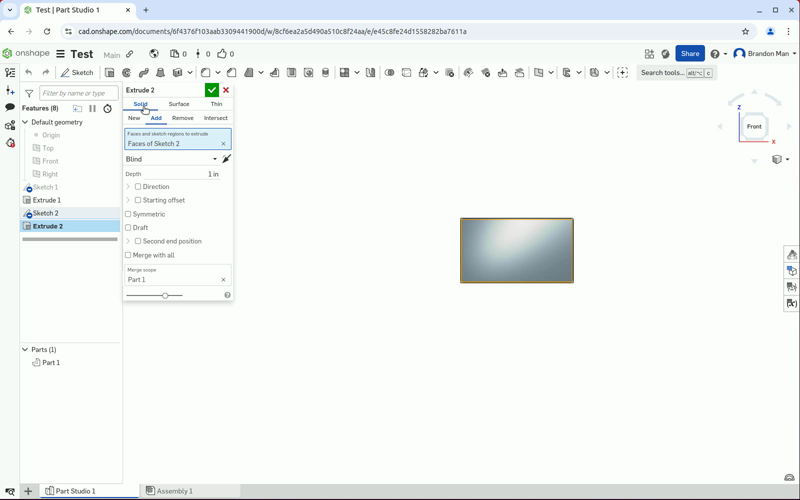
click(143, 106)
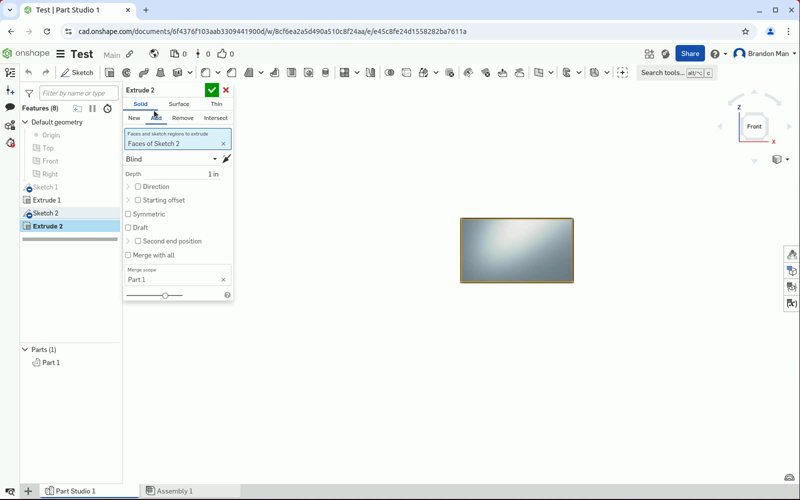
mouse_move(186, 120)
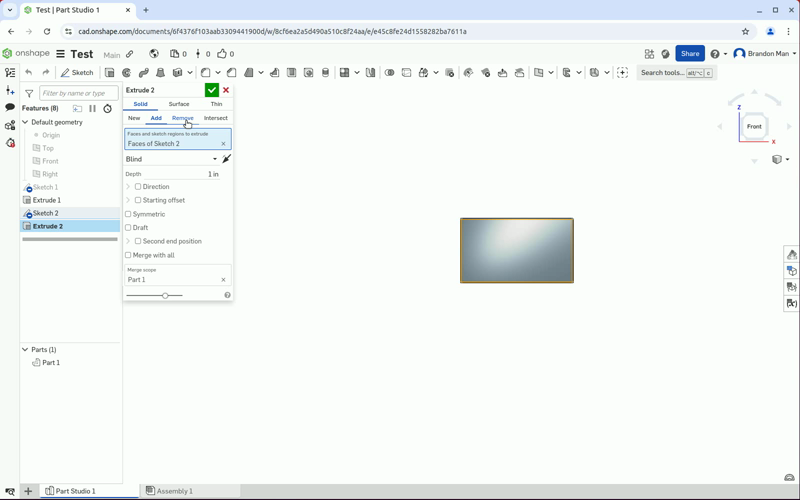
click(186, 120)
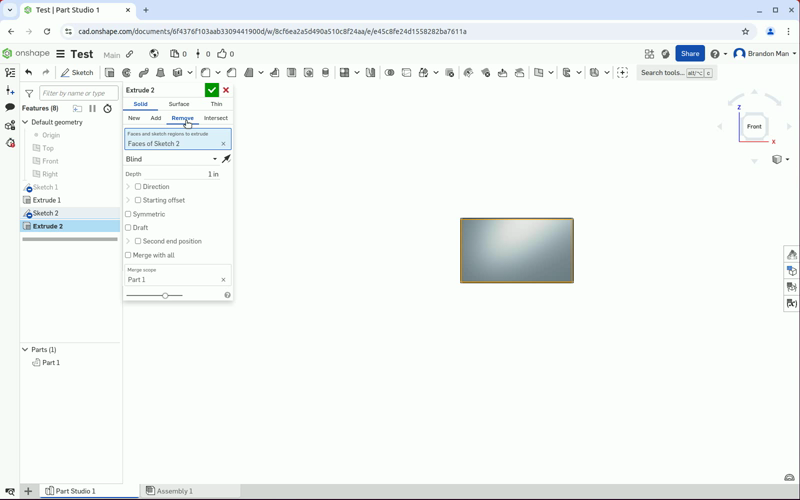
key(tab, 4)
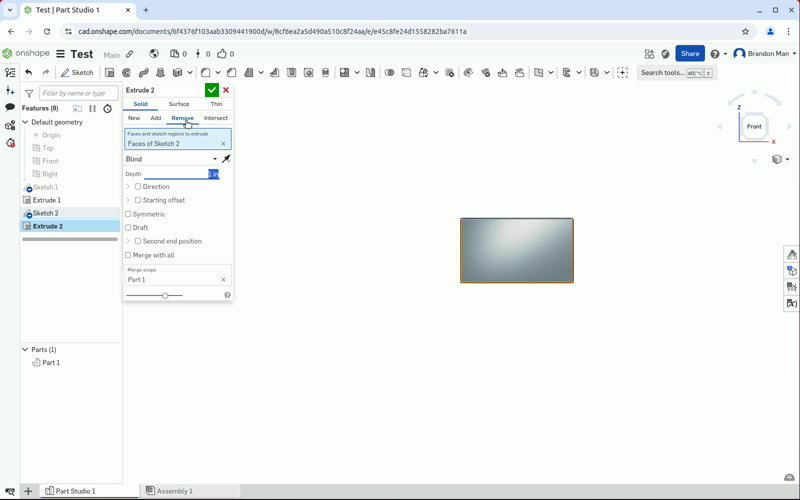
text(0.481)
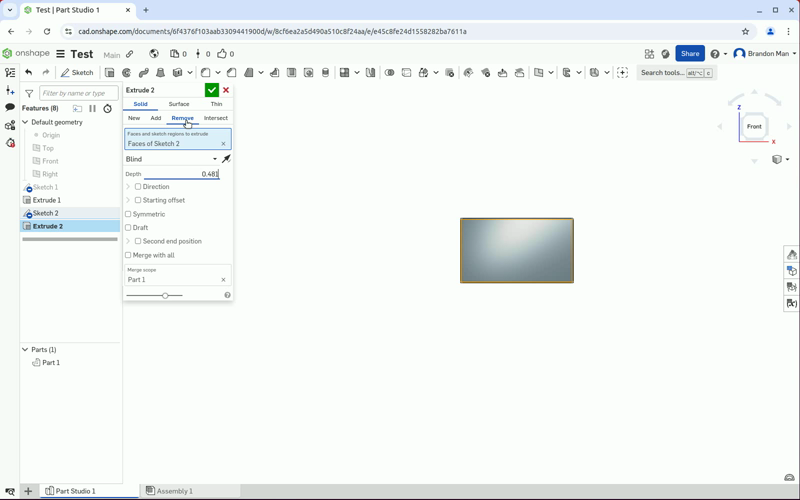
key(tab, 6)
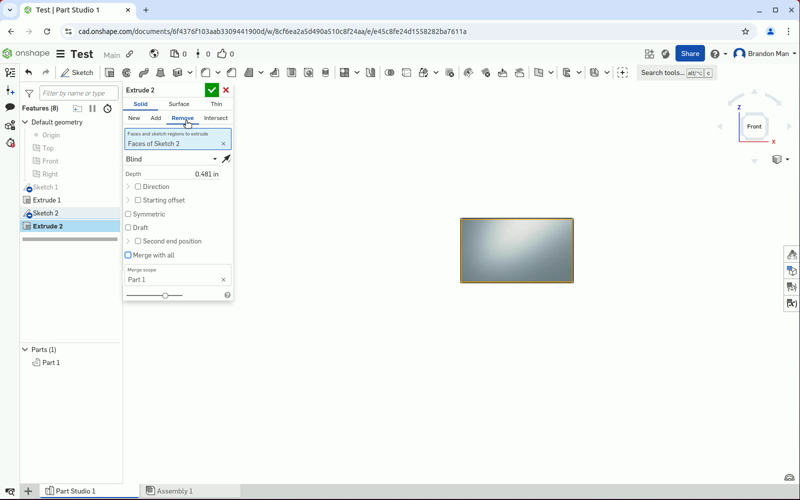
key(space)
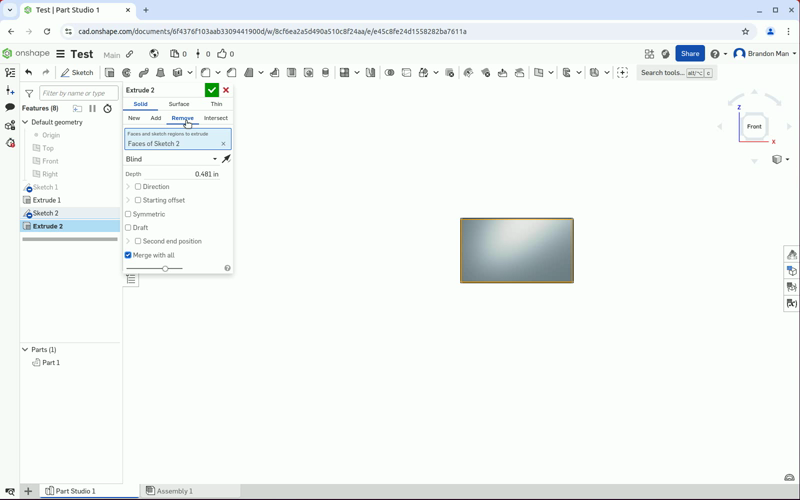
key(enter)
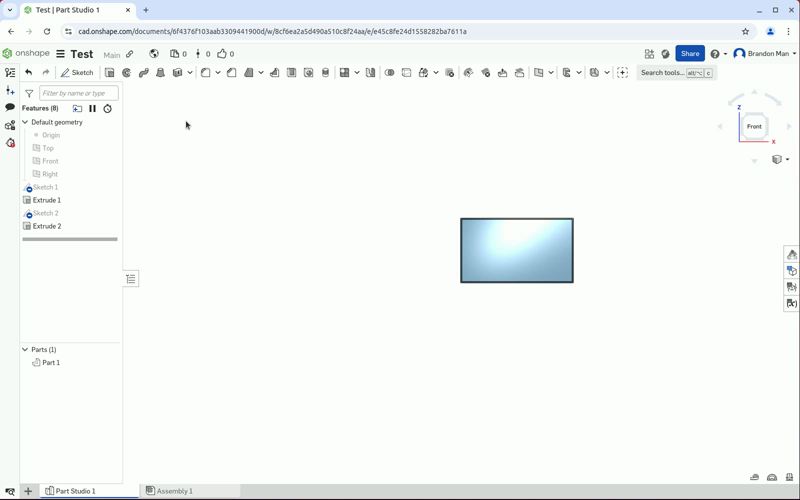
key(shift+h)
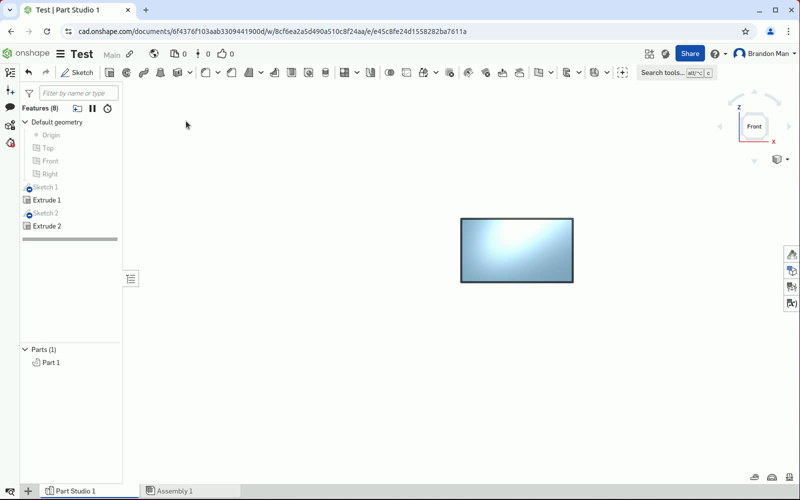
key(shift+h)
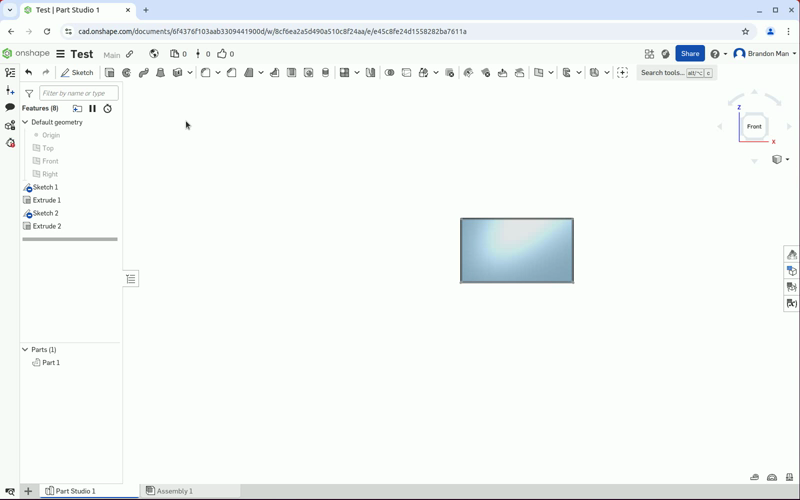
key(shift+7)
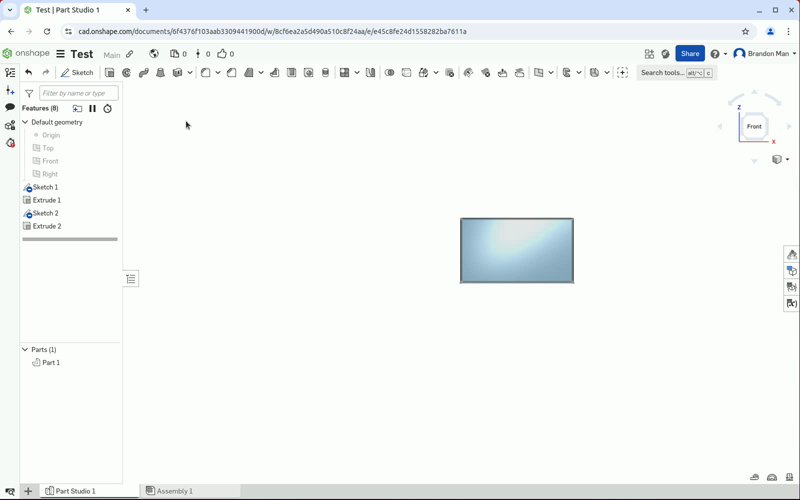
key(left, 2)
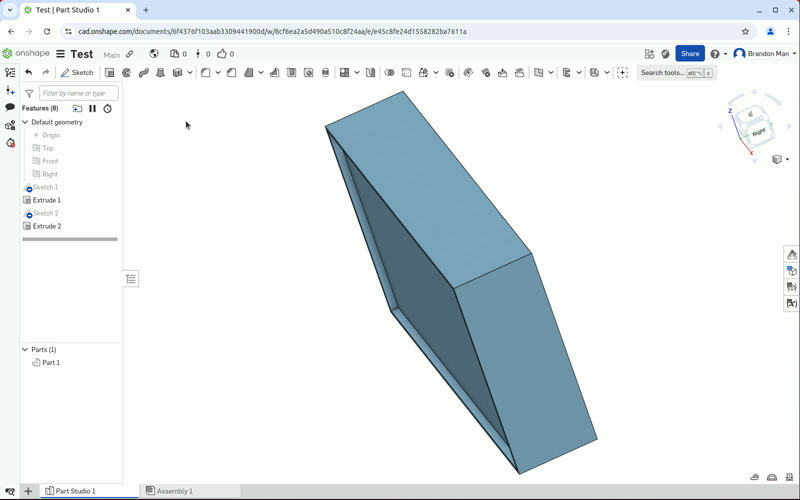
key(down, 2)
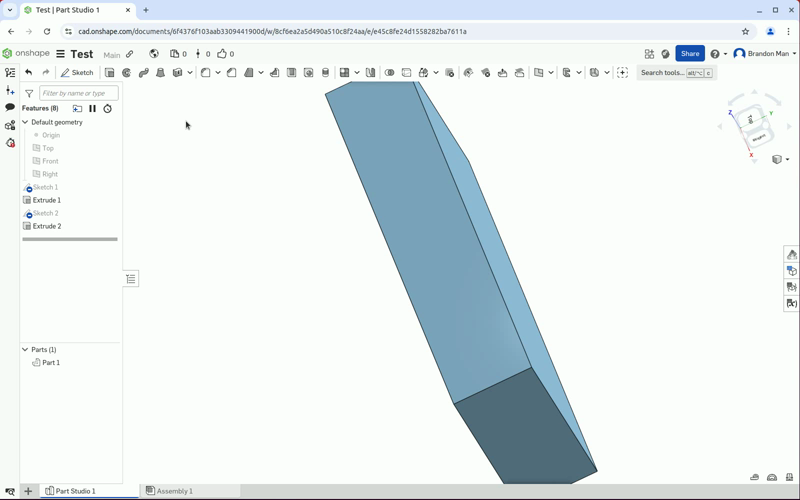
key(up, 2)
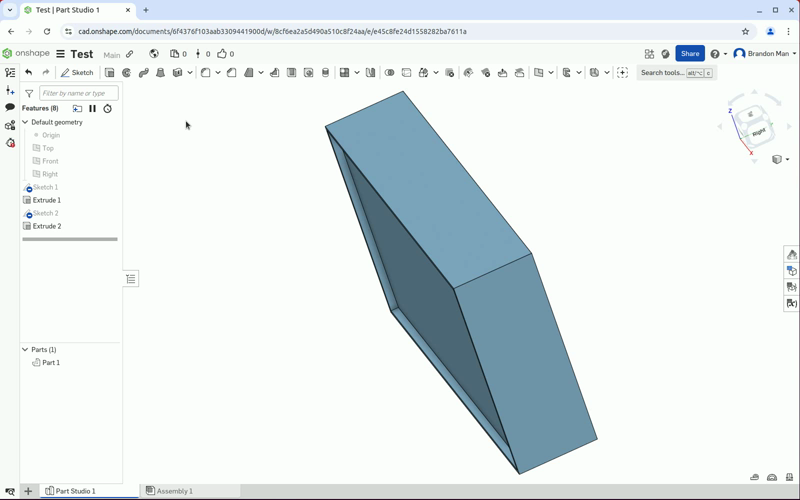
key(right, 2)
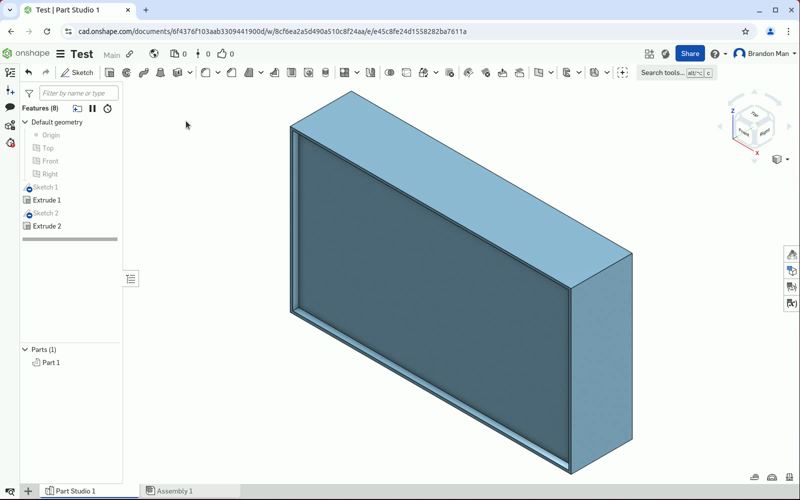
mouse_move(73, 189)
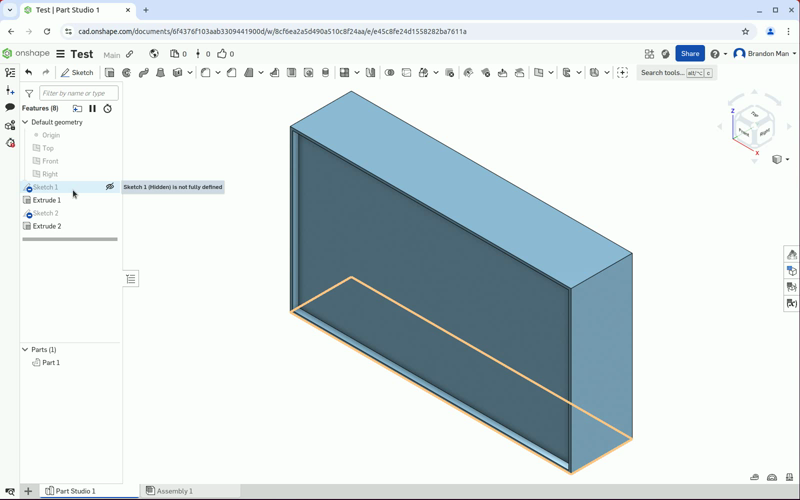
click(73, 189)